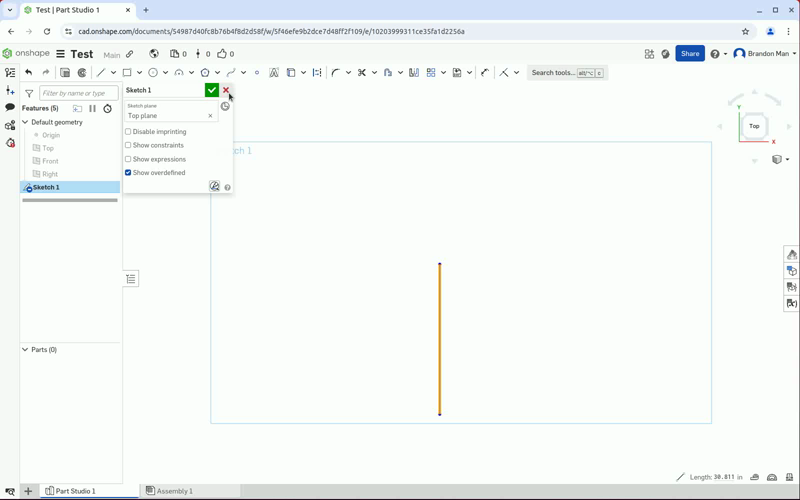
key(shift+h)
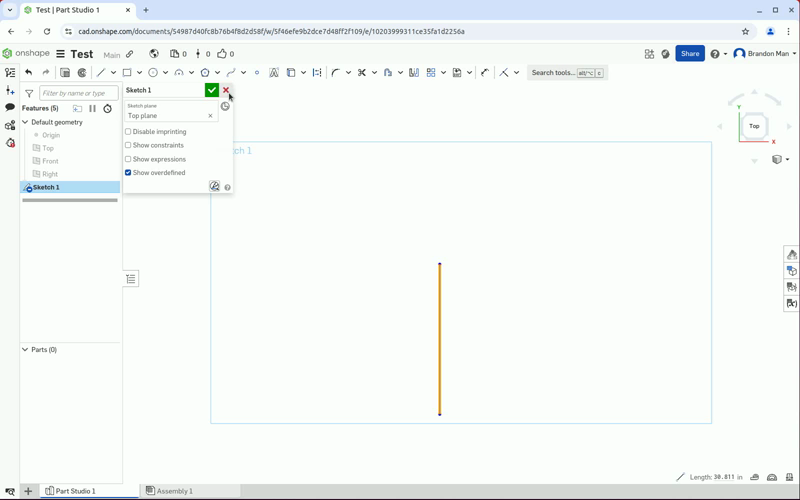
key(shift+s)
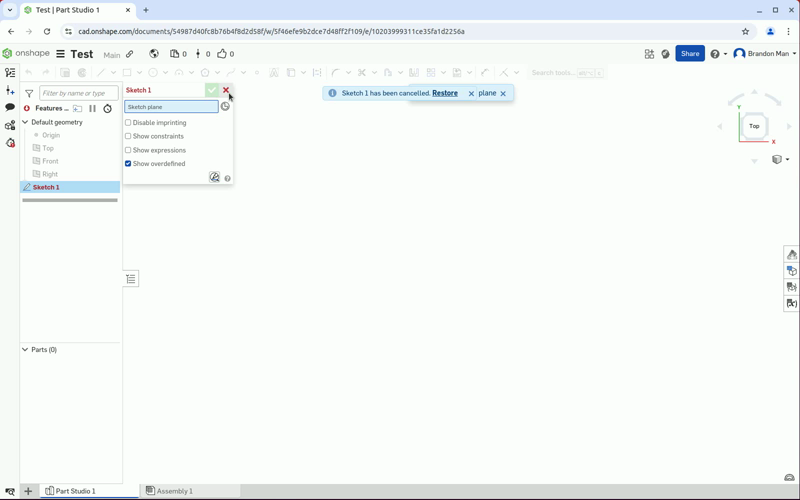
mouse_move(73, 150)
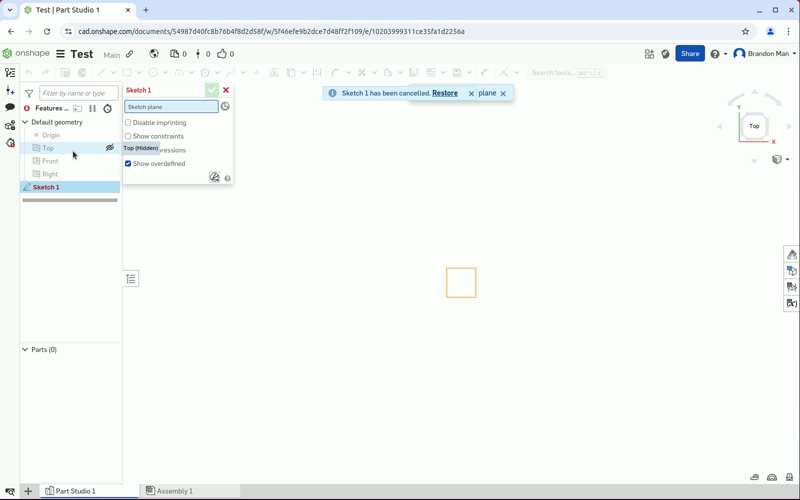
click(73, 150)
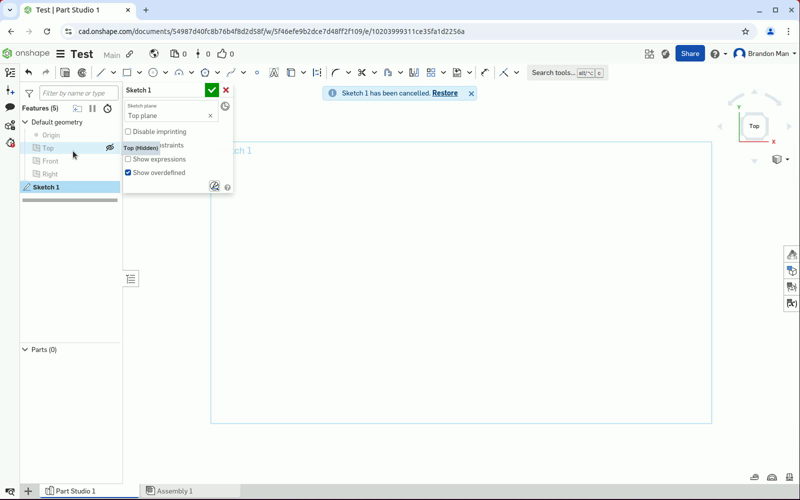
mouse_move(73, 352)
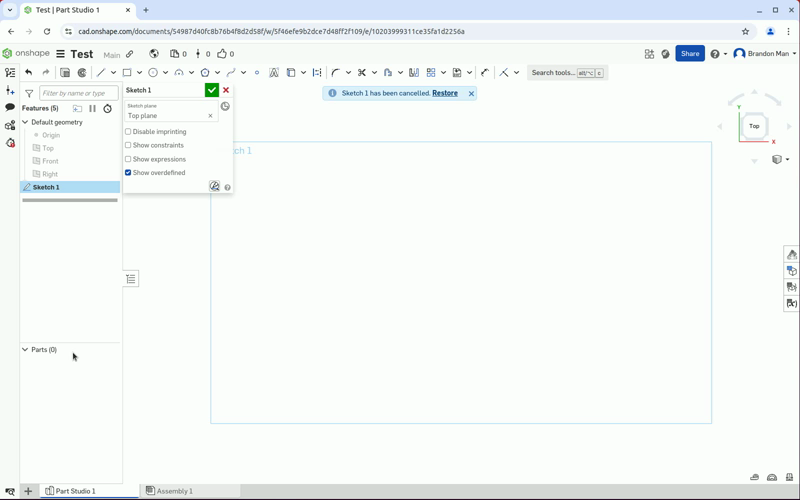
key(y)
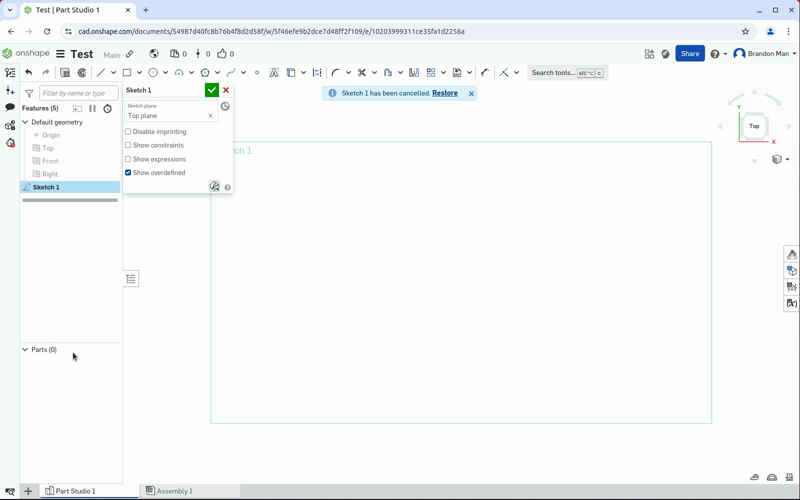
key(l)
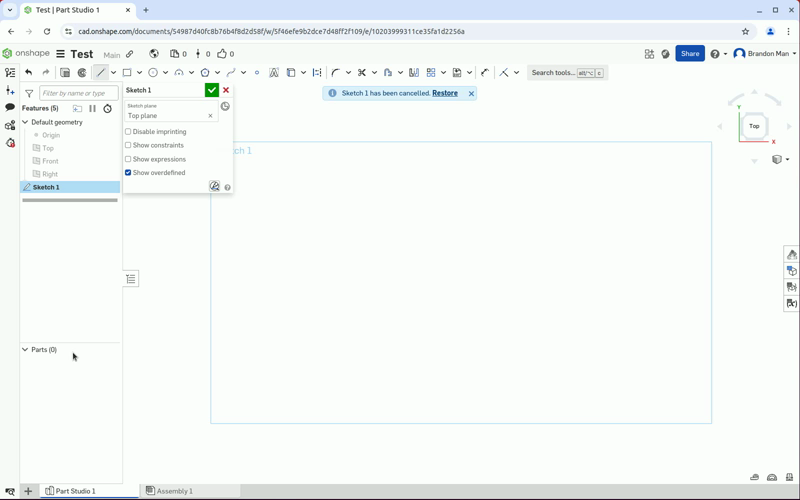
key_down(shift)
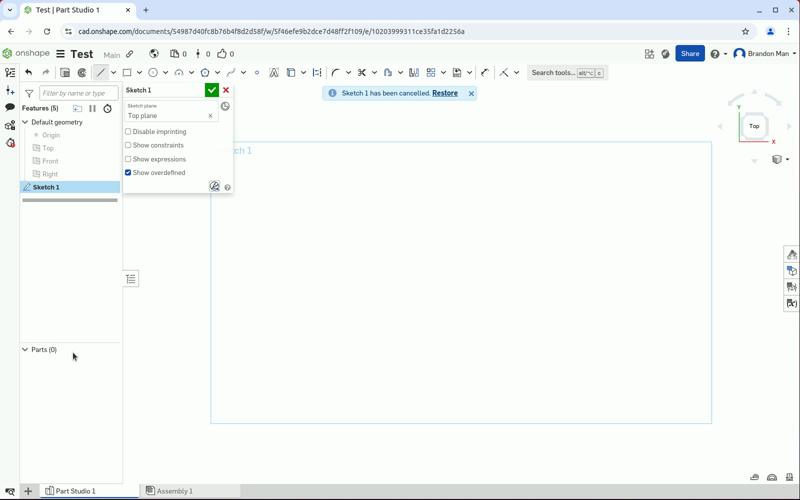
mouse_move(348, 395)
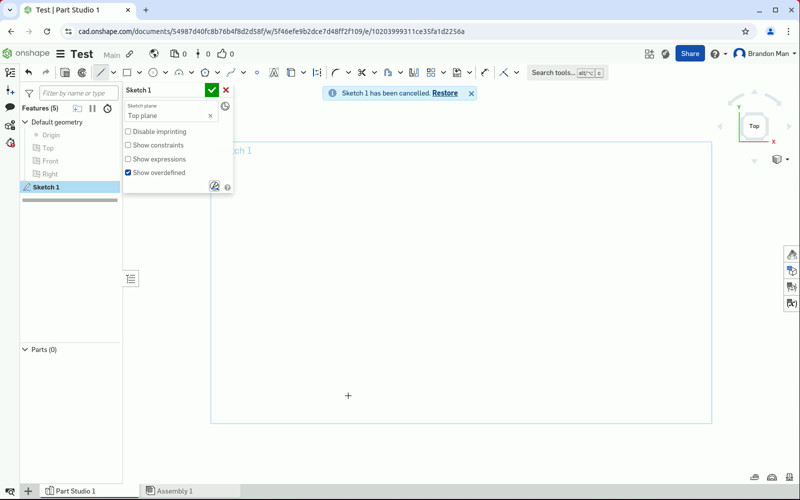
click(348, 395)
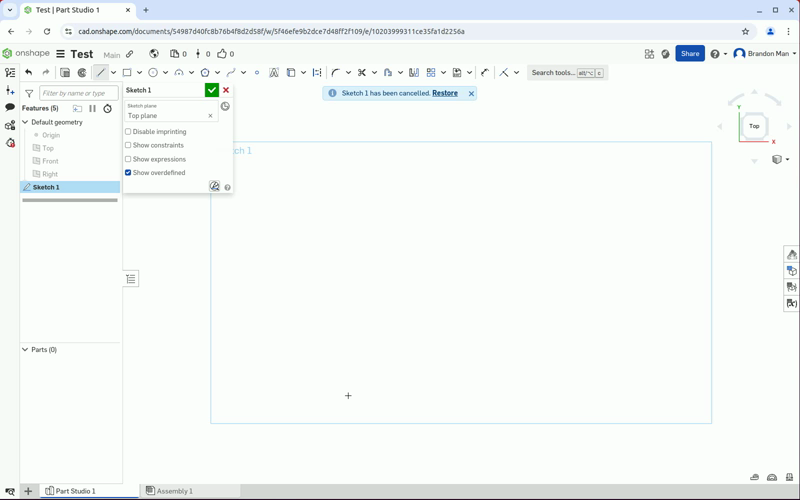
key_up(shift)
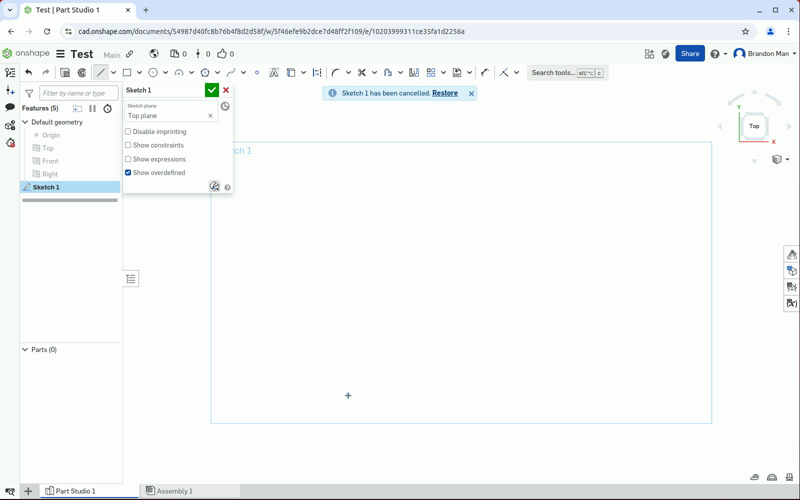
key_down(shift)
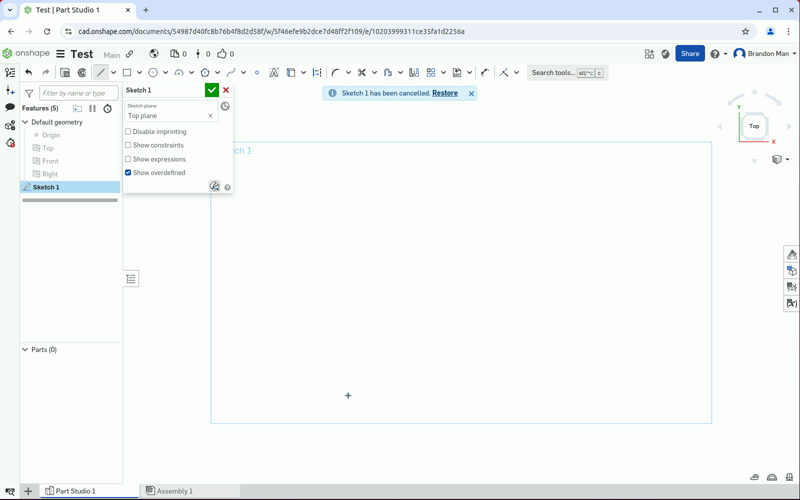
mouse_move(572, 395)
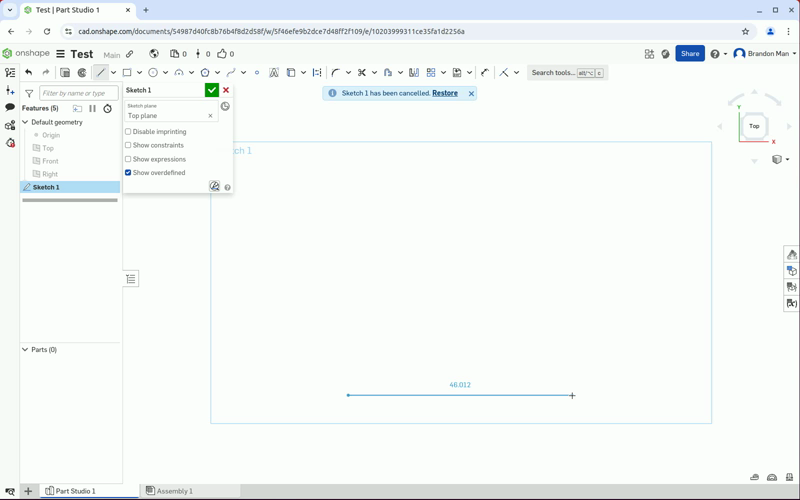
click(572, 395)
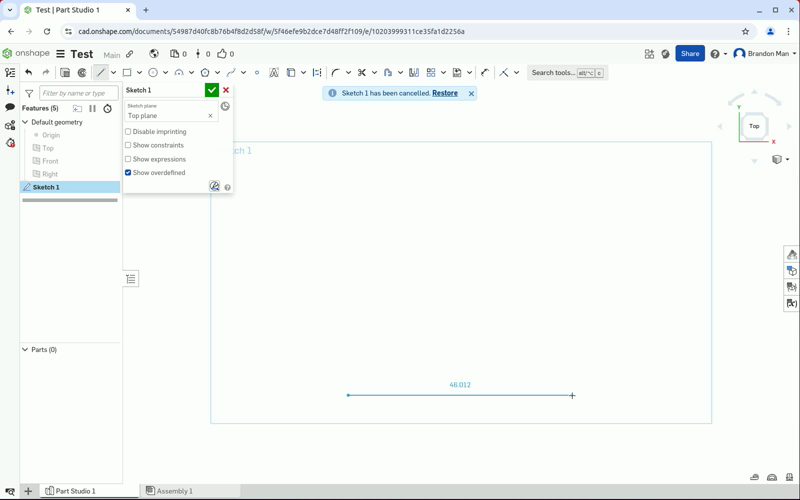
key_up(shift)
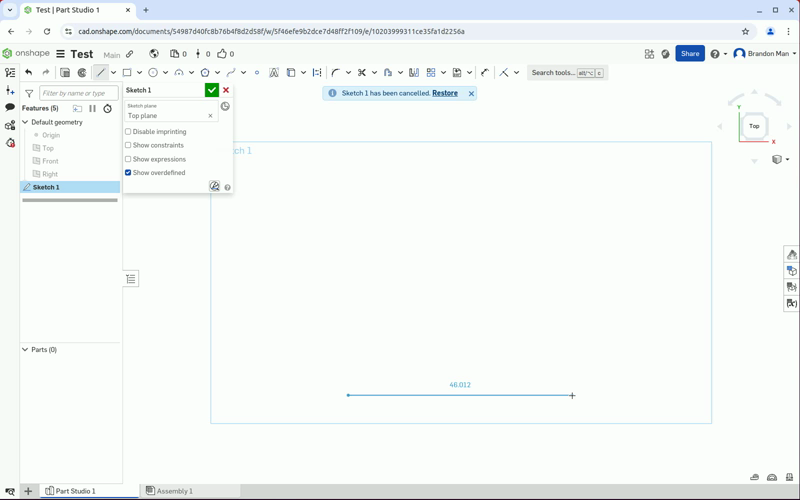
key_down(shift)
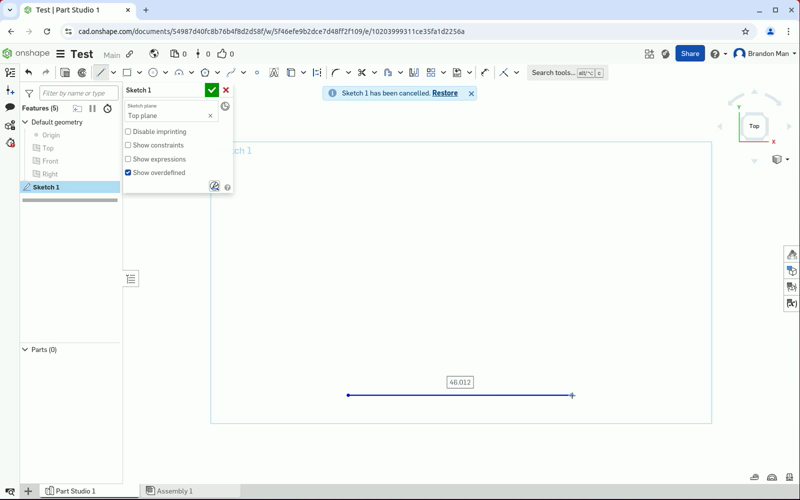
mouse_move(572, 171)
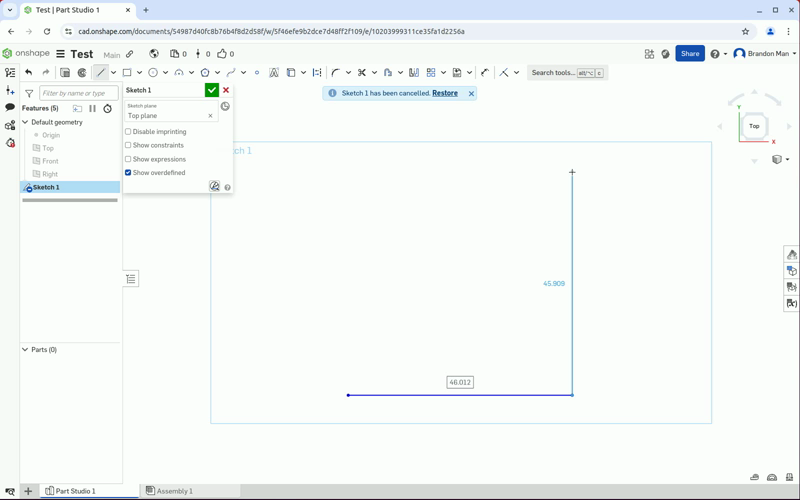
click(572, 171)
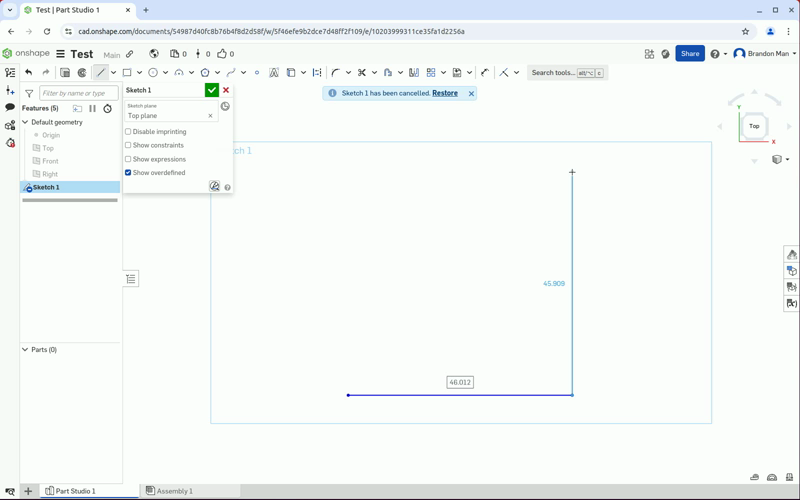
key_up(shift)
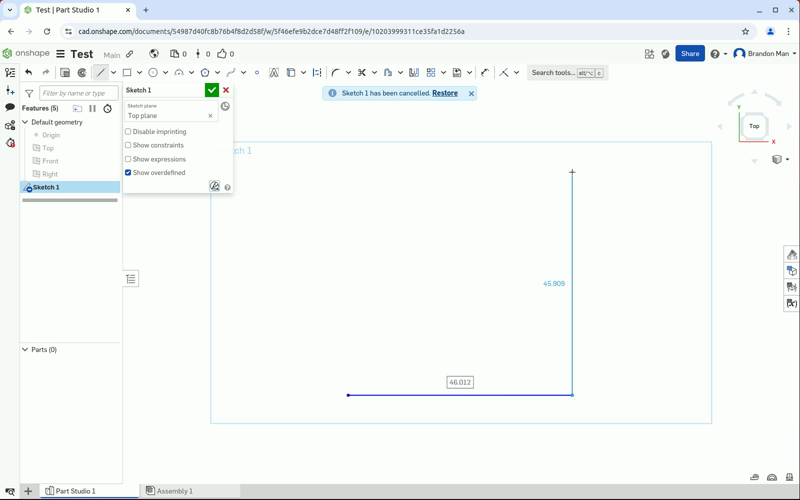
key_down(shift)
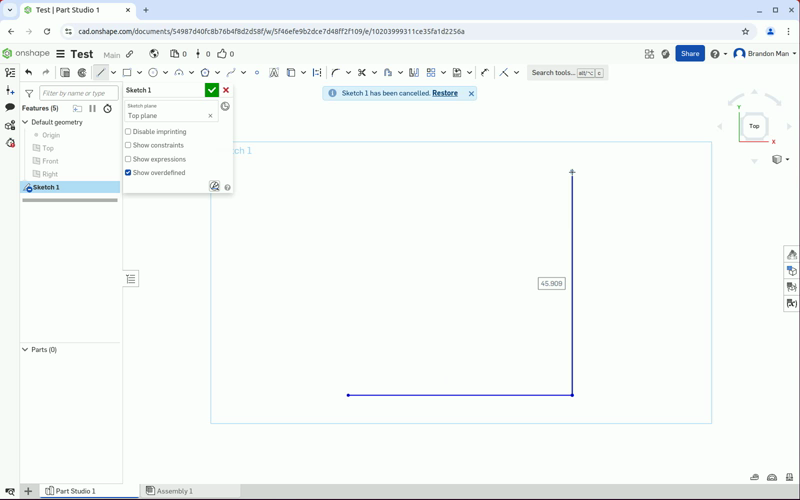
mouse_move(348, 171)
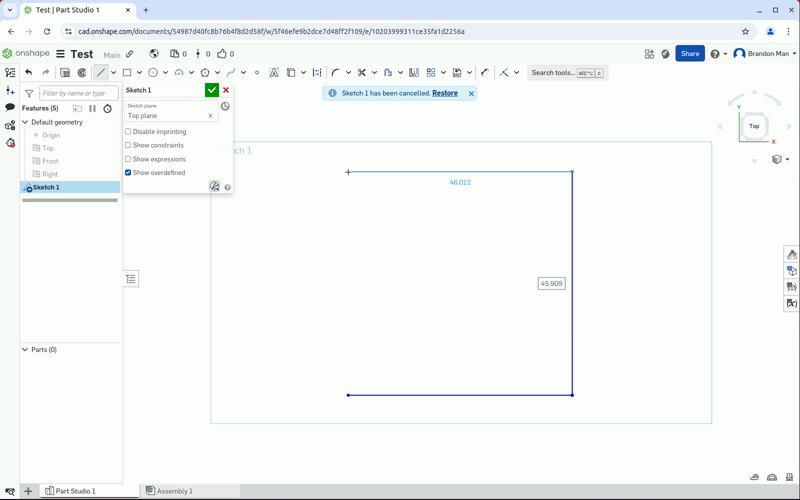
click(348, 171)
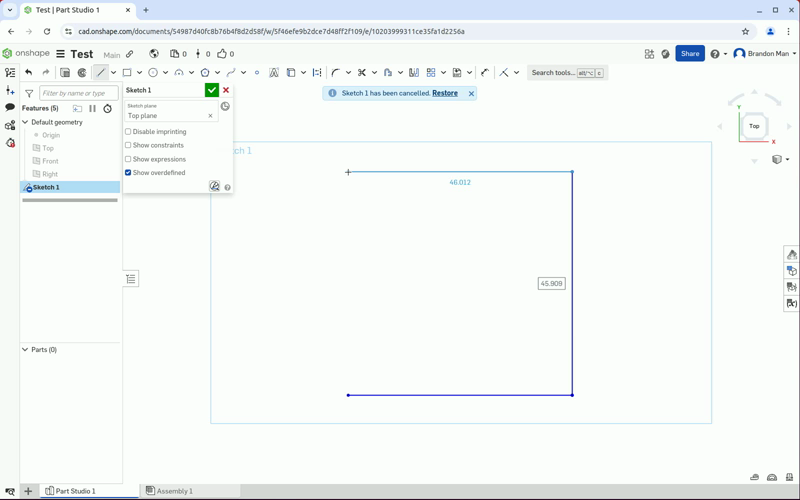
key_up(shift)
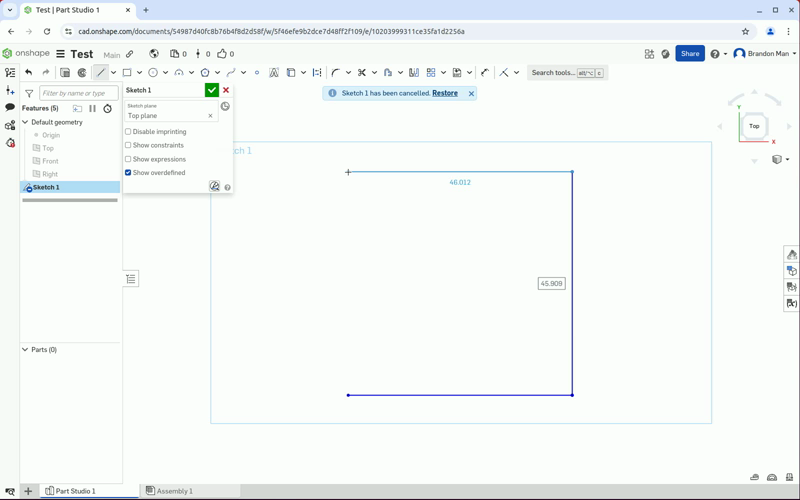
key_down(shift)
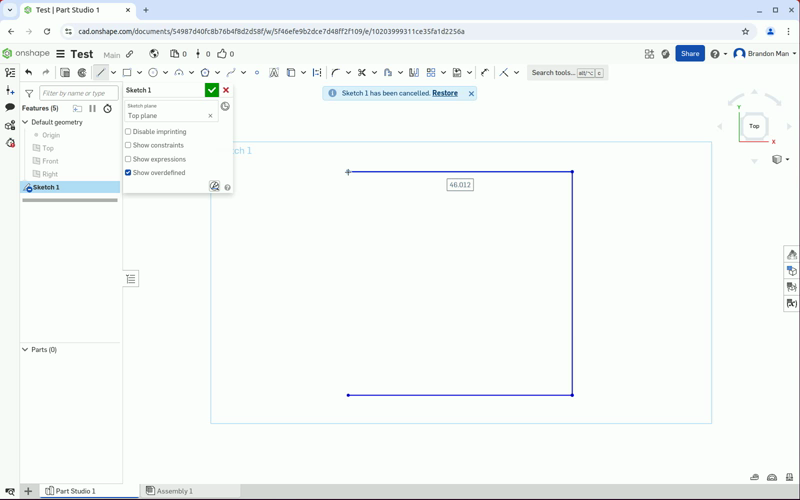
mouse_move(348, 395)
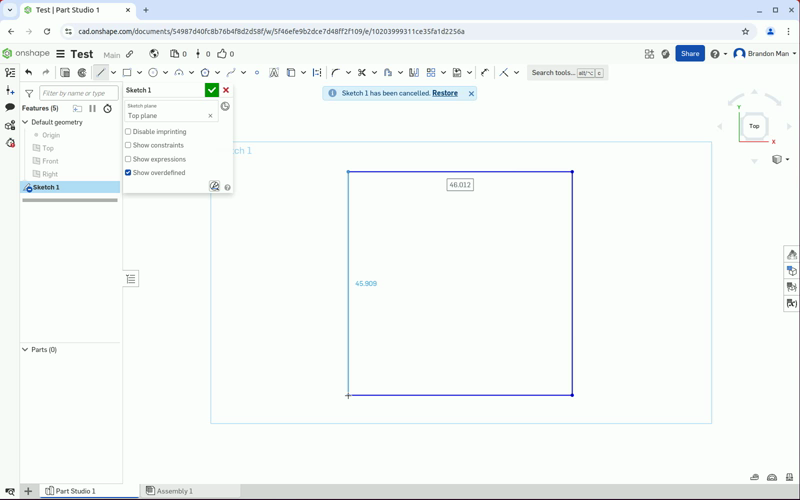
key_up(shift)
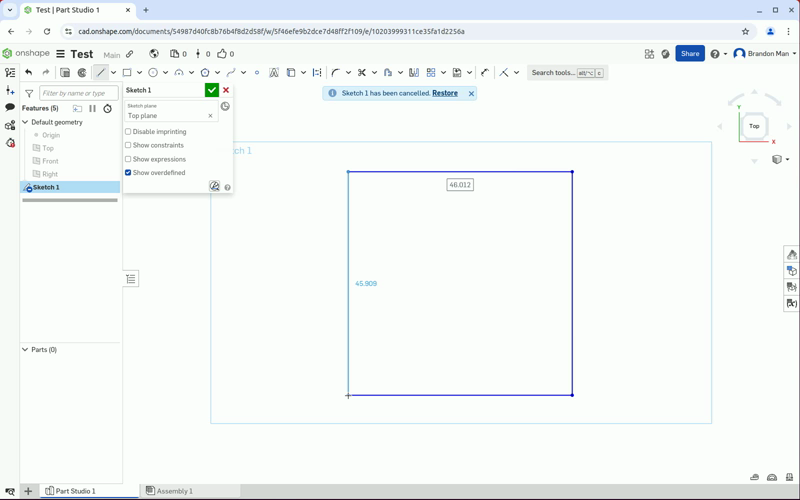
click(348, 395)
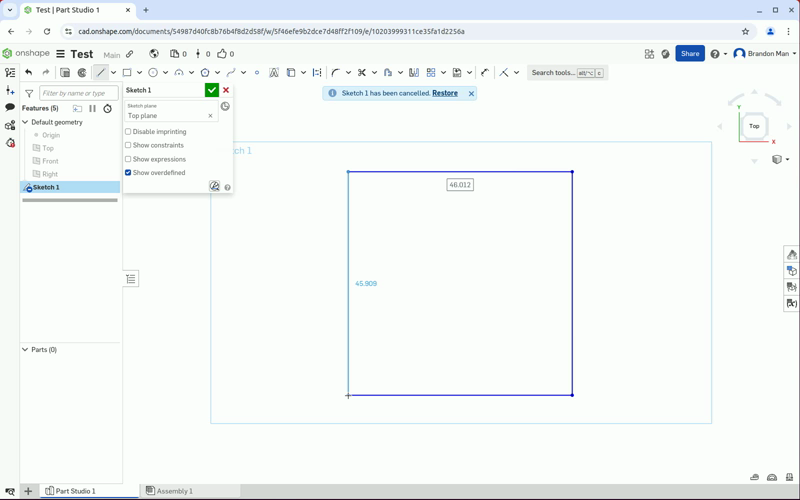
key(esc)
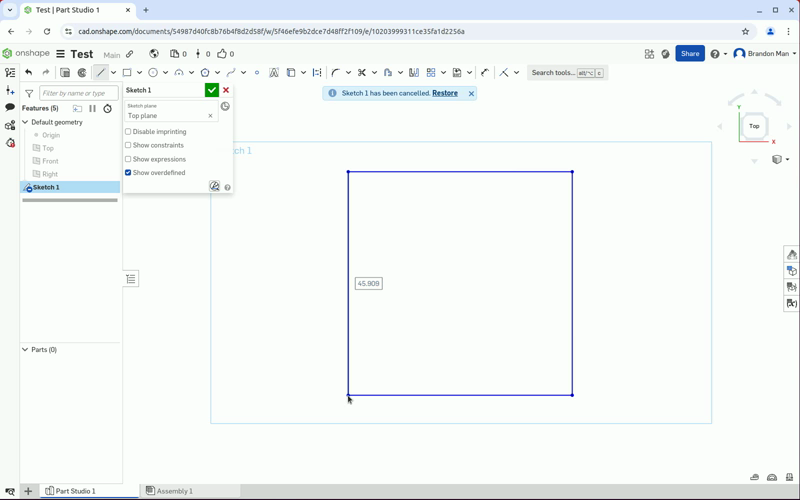
key(l)
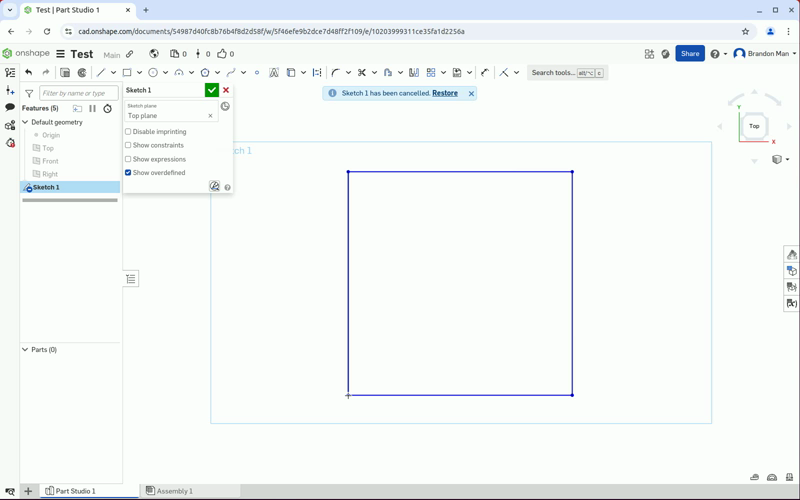
key_down(shift)
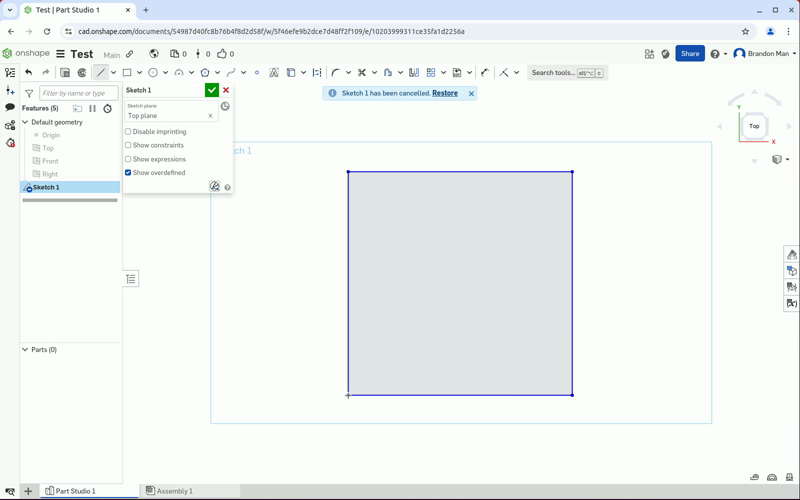
mouse_move(371, 371)
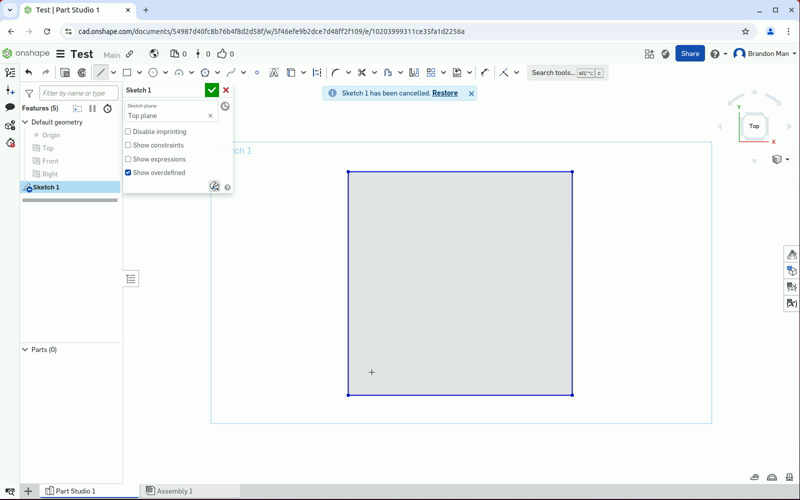
click(371, 371)
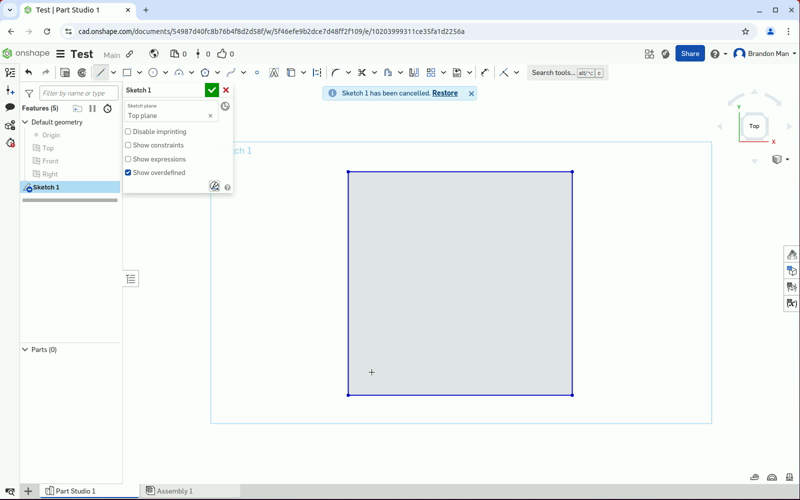
key_up(shift)
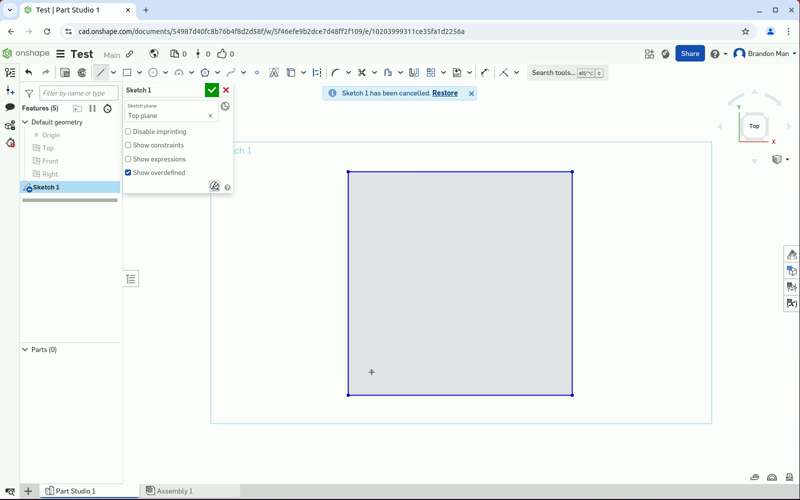
key_down(shift)
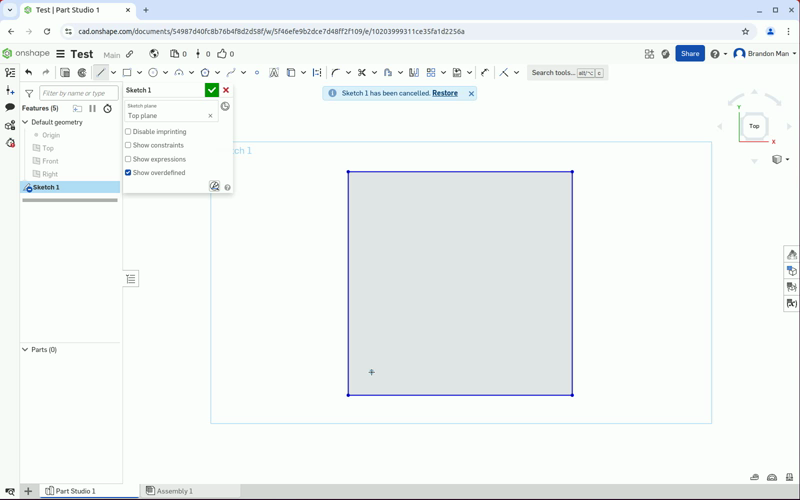
mouse_move(548, 371)
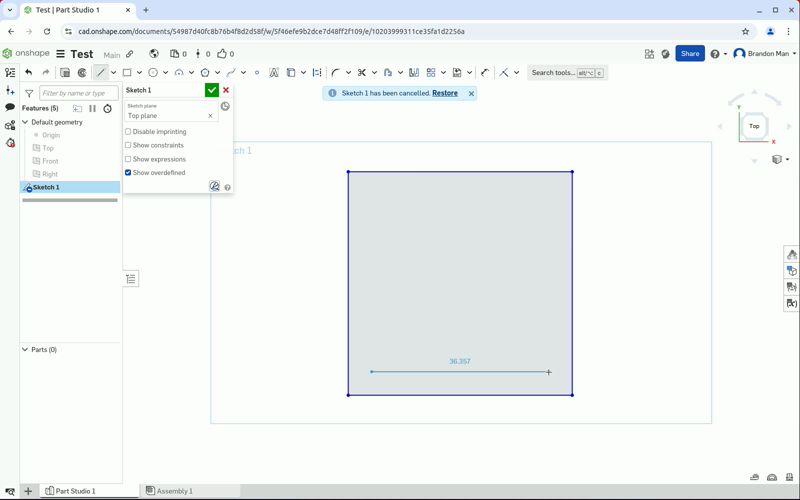
click(548, 371)
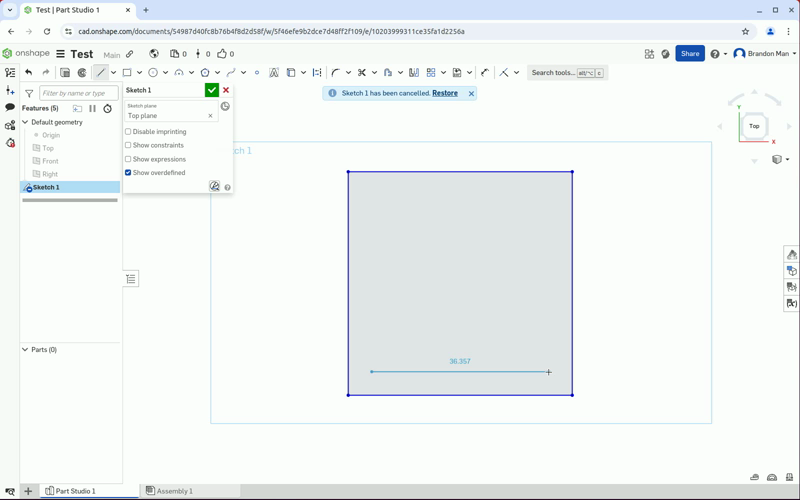
key_up(shift)
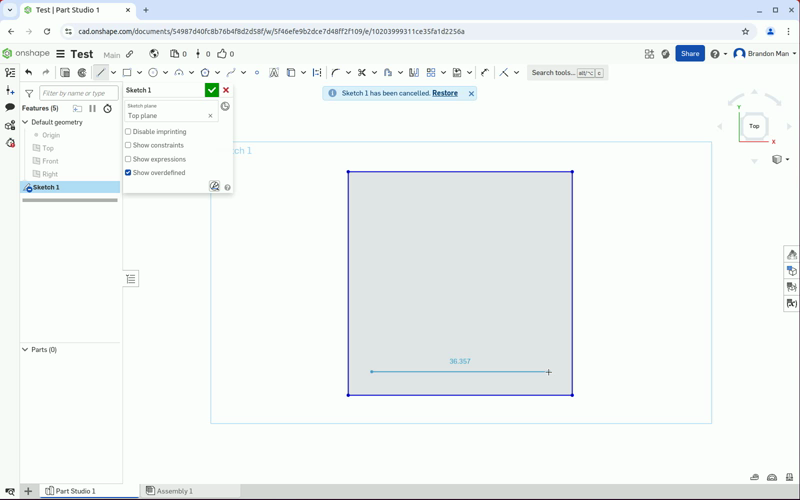
key_down(shift)
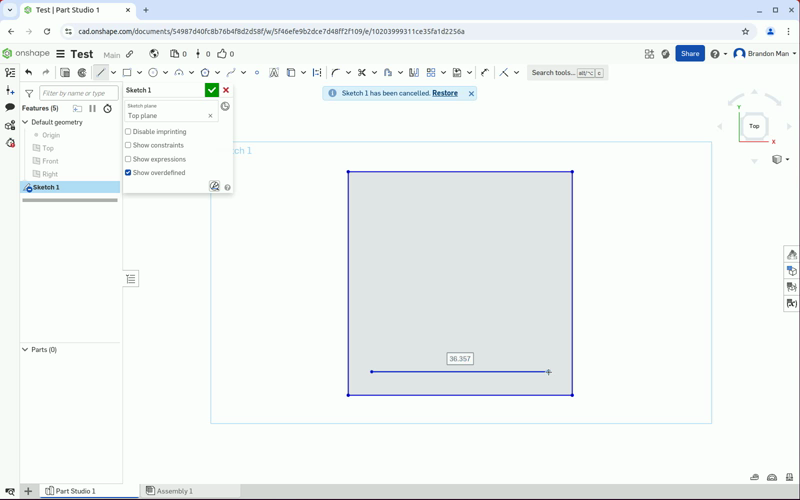
mouse_move(548, 195)
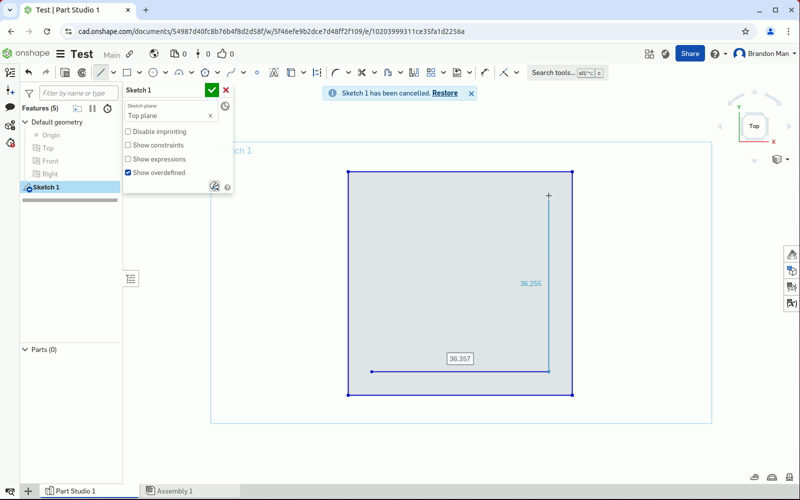
click(548, 195)
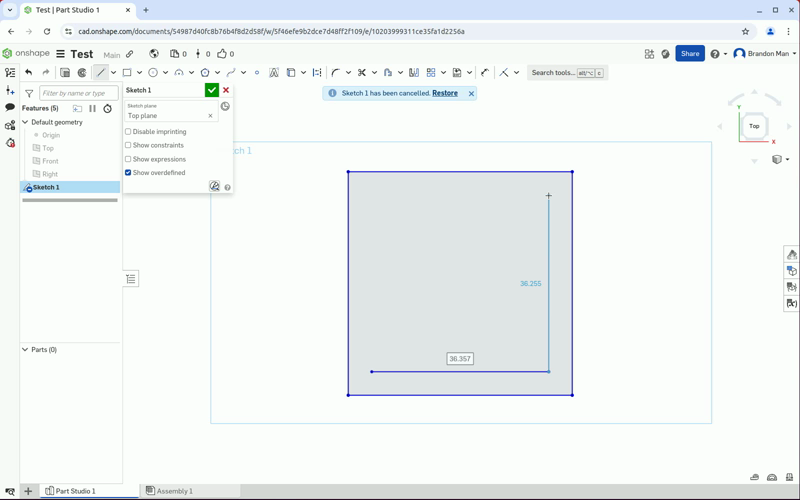
key_up(shift)
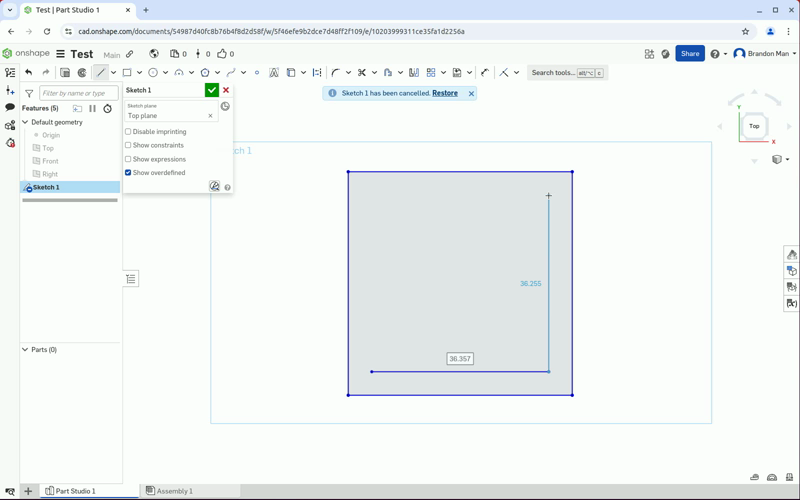
key_down(shift)
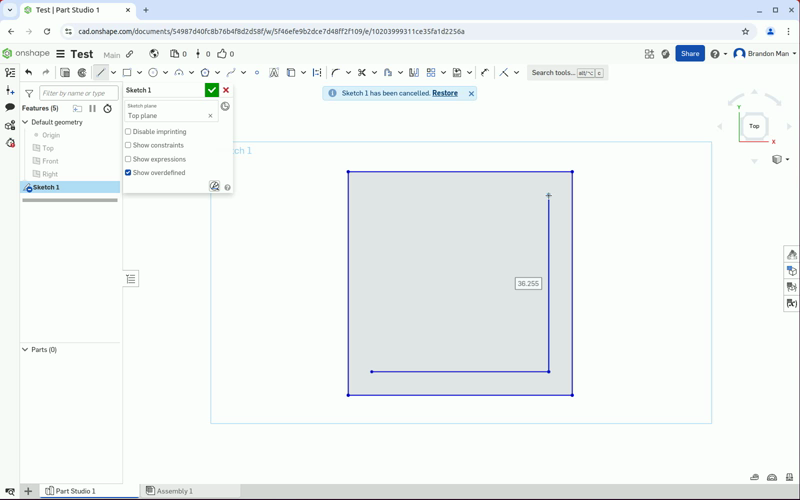
mouse_move(371, 195)
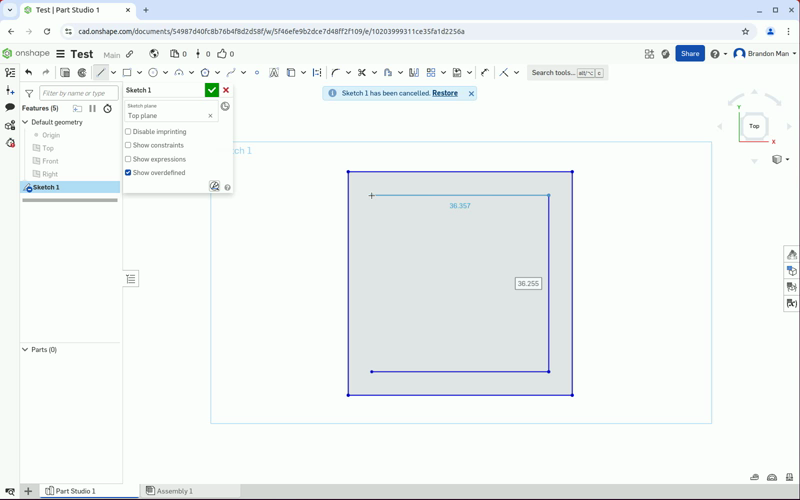
click(371, 195)
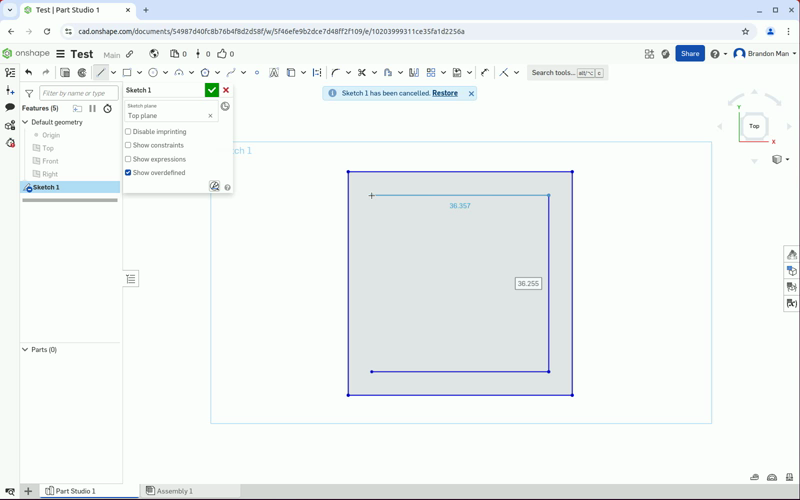
key_up(shift)
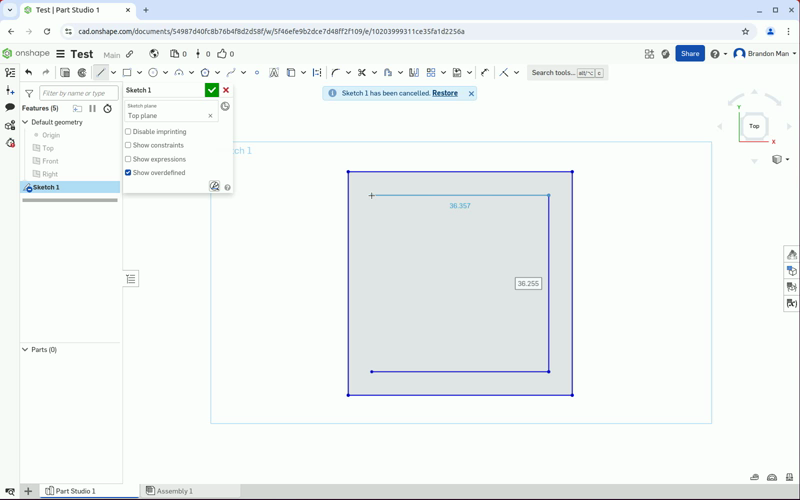
key_down(shift)
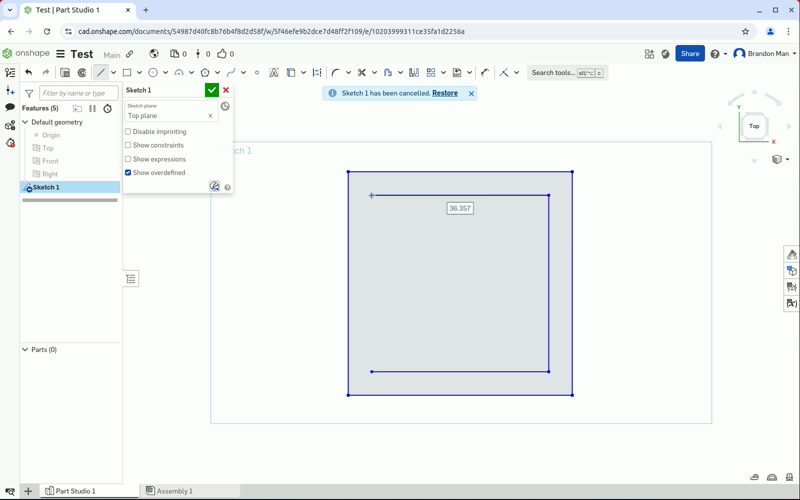
mouse_move(371, 371)
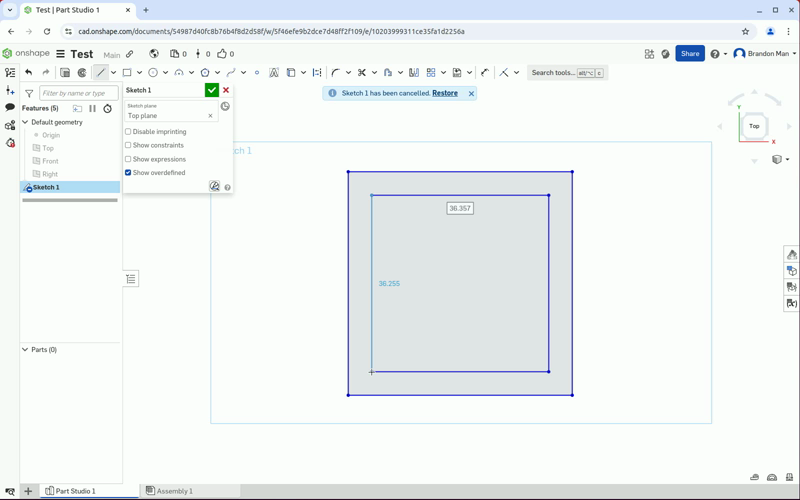
key_up(shift)
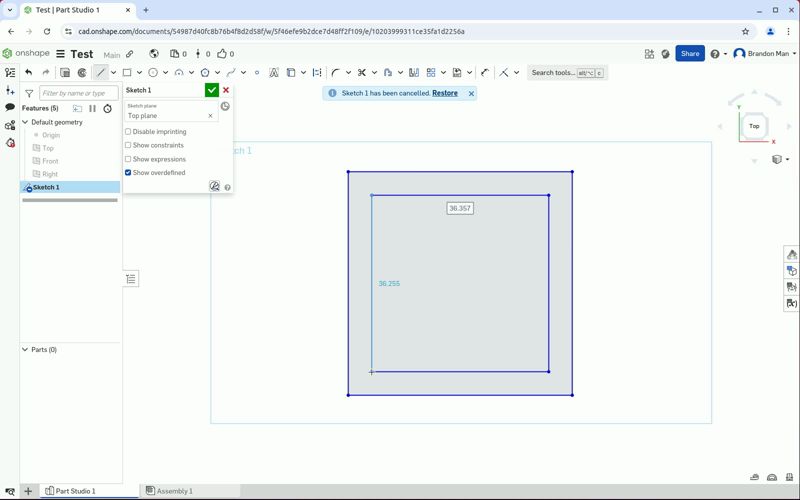
click(371, 371)
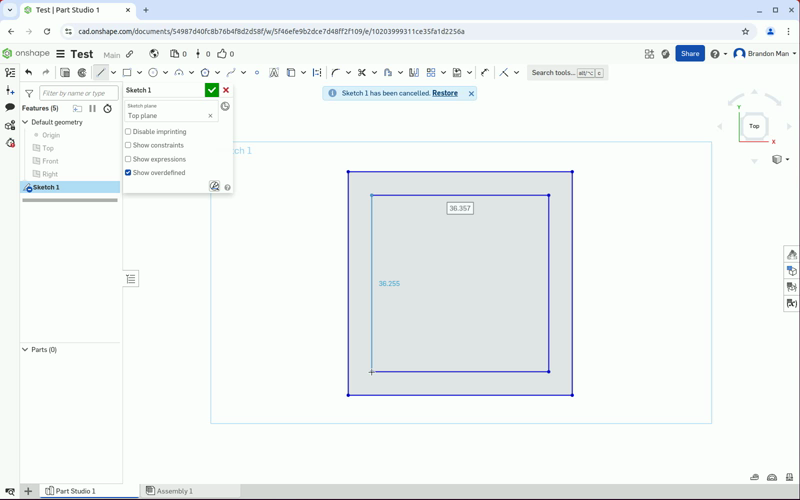
key(esc)
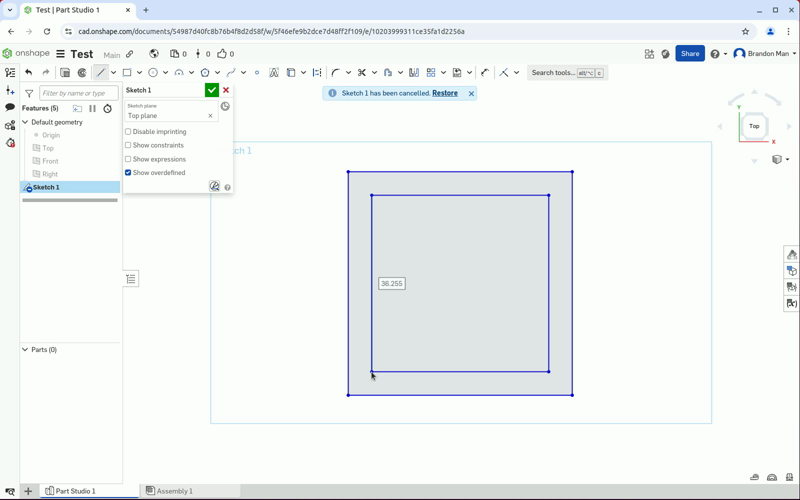
mouse_move(555, 382)
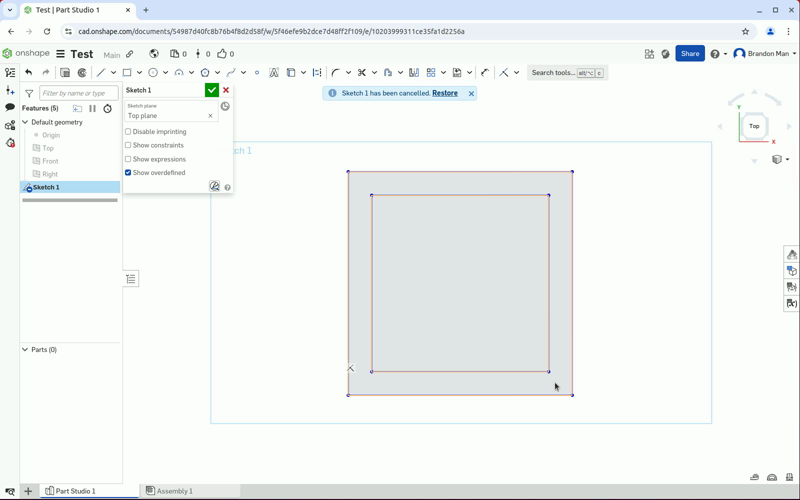
click(555, 382)
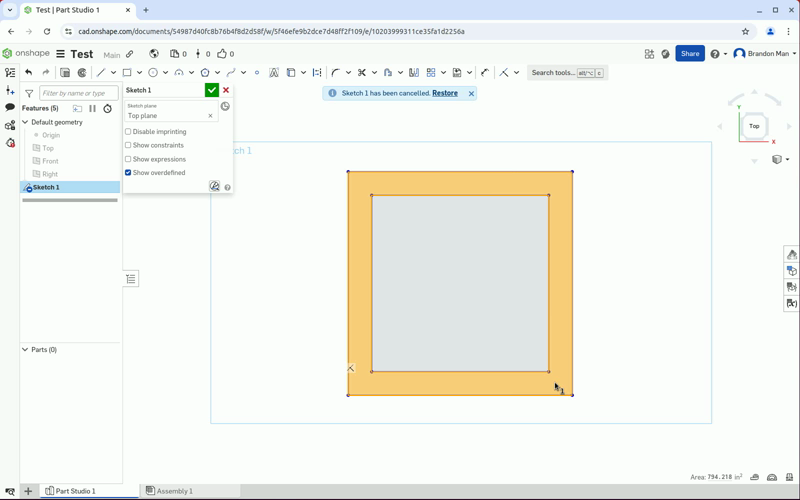
mouse_move(73, 352)
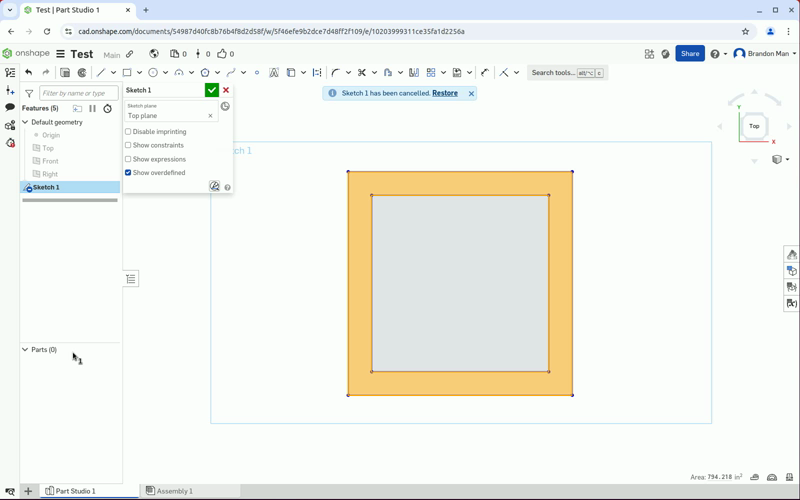
key(shift+y)
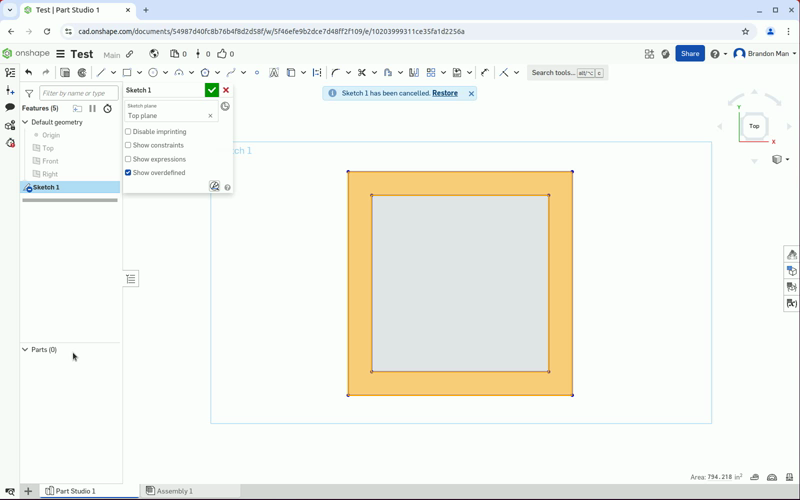
key(shift+e)
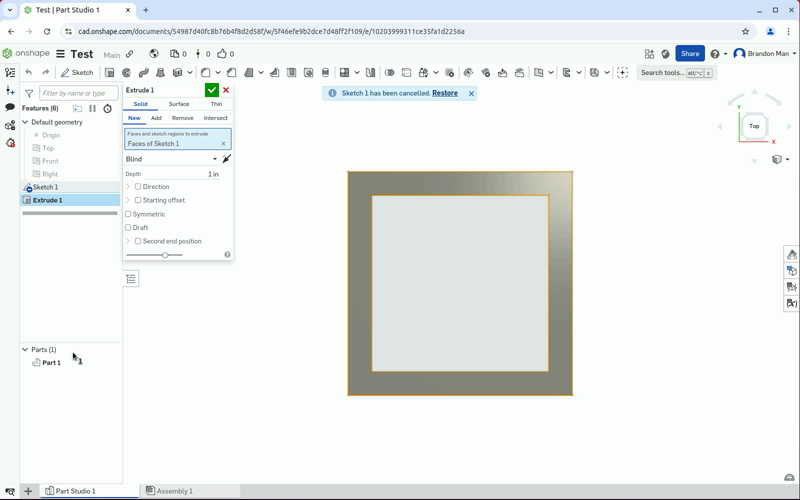
mouse_move(143, 106)
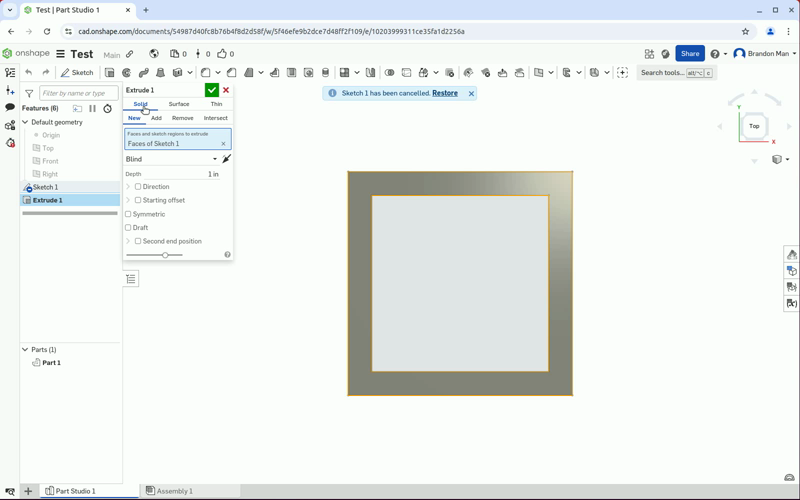
click(143, 106)
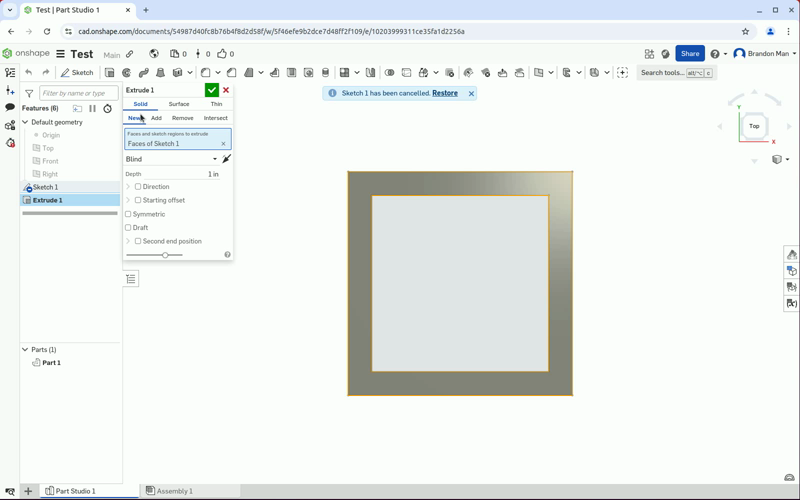
mouse_move(137, 120)
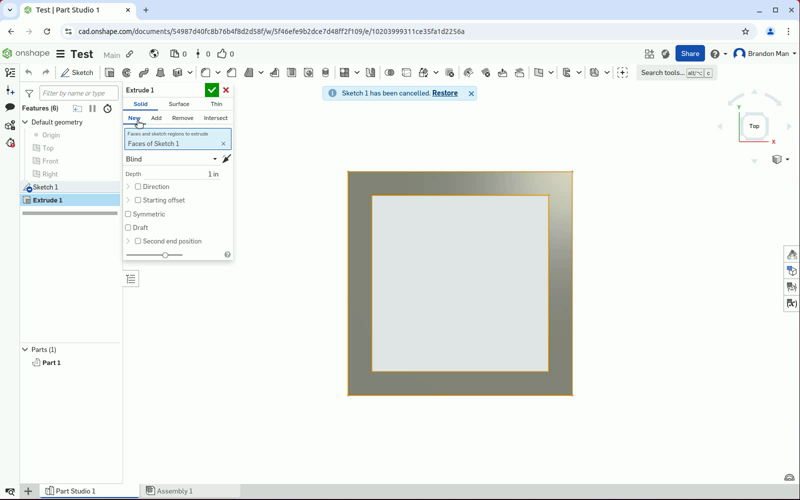
click(137, 120)
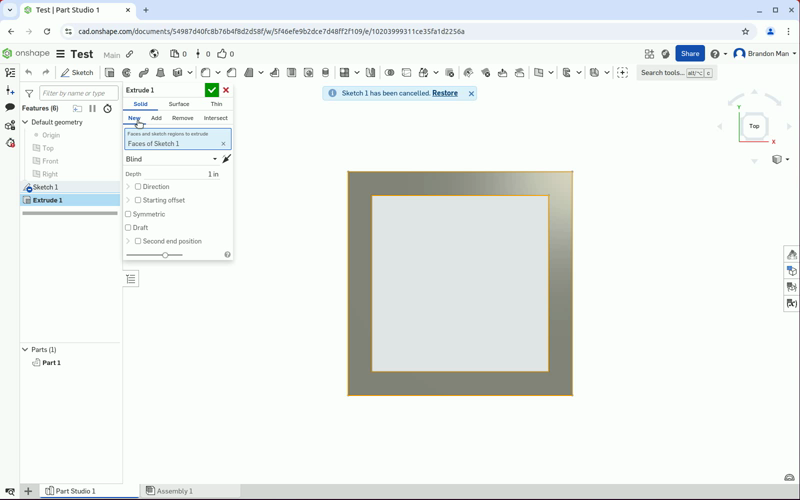
key(tab, 4)
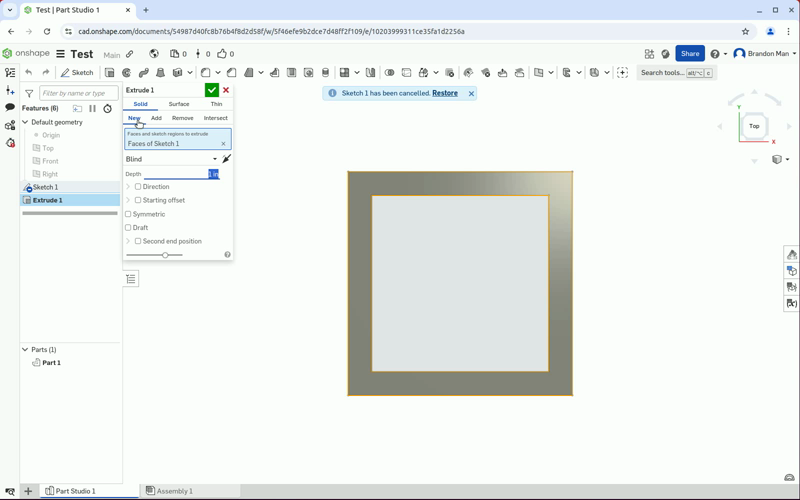
text(1.685)
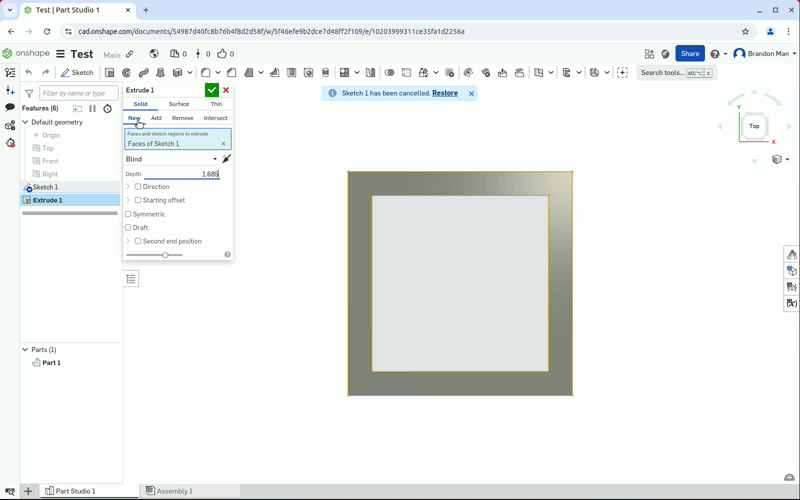
key(enter)
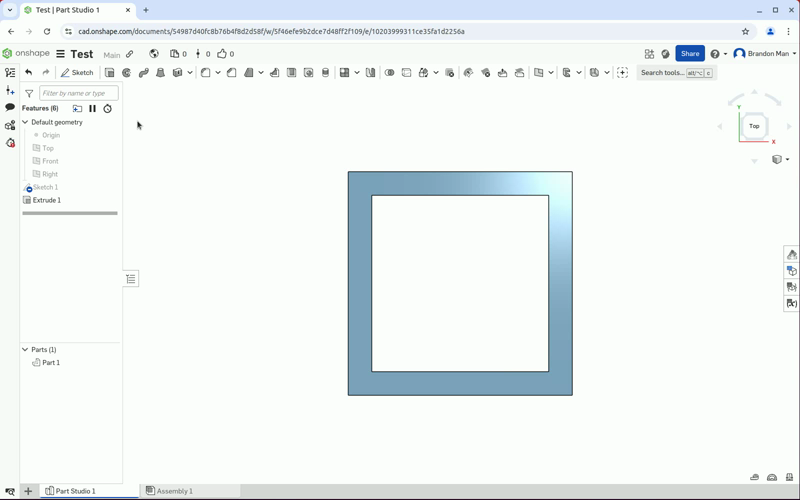
key(shift+h)
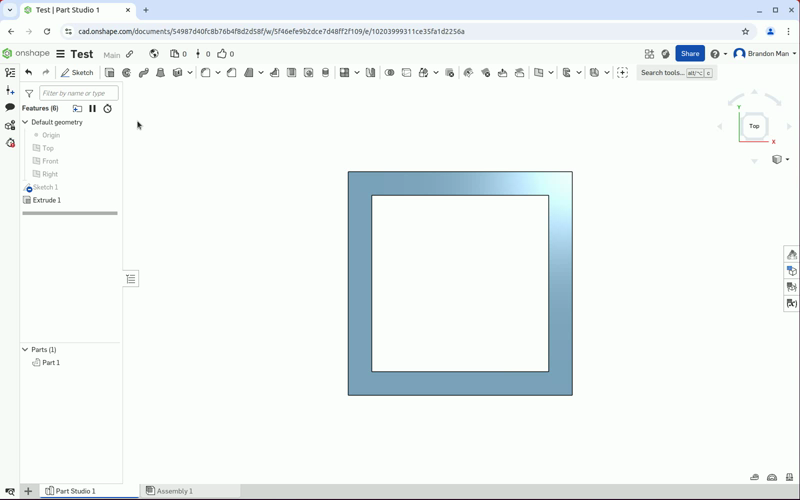
key(shift+h)
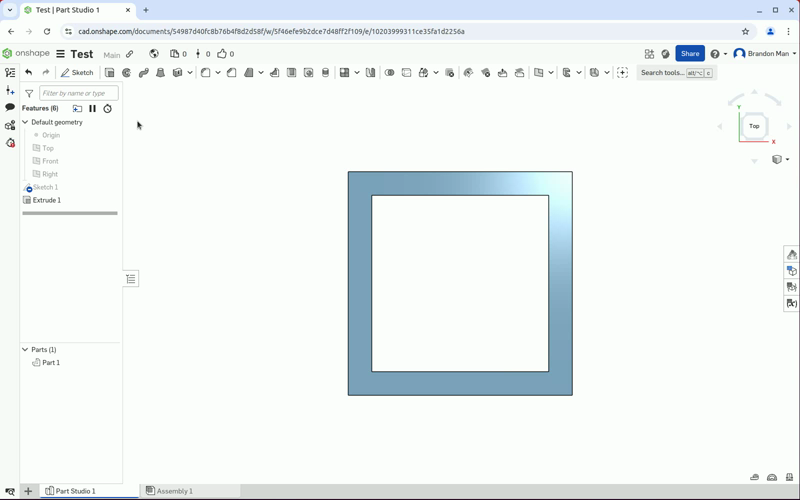
mouse_move(73, 189)
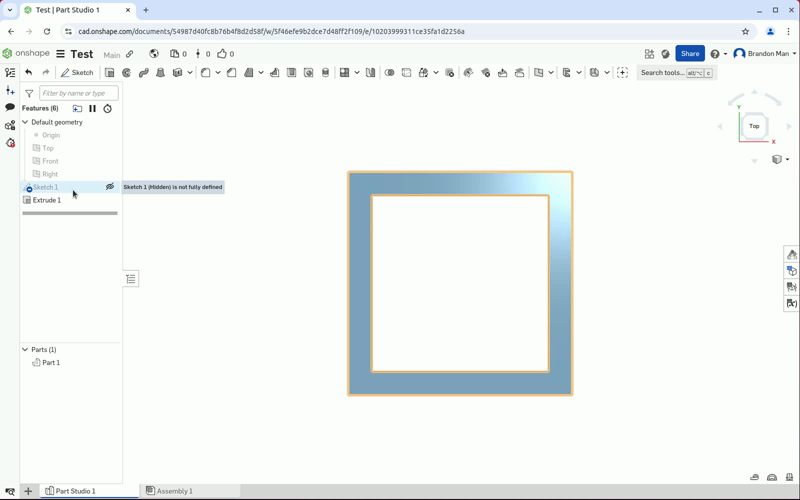
click(73, 189)
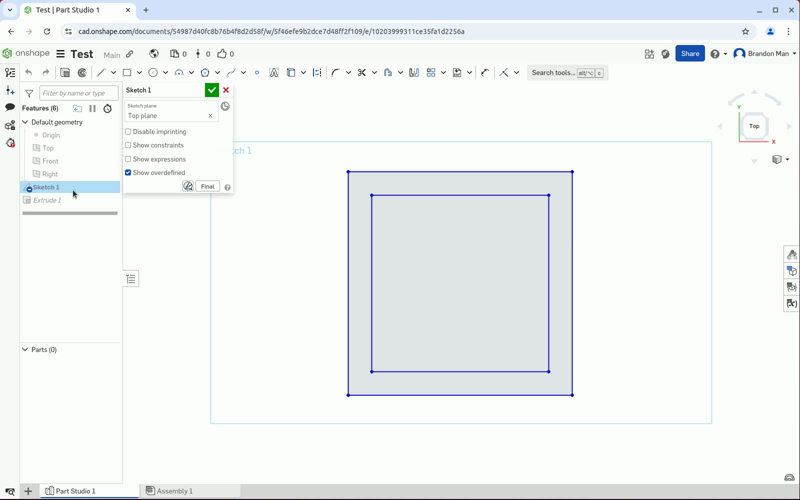
mouse_move(229, 92)
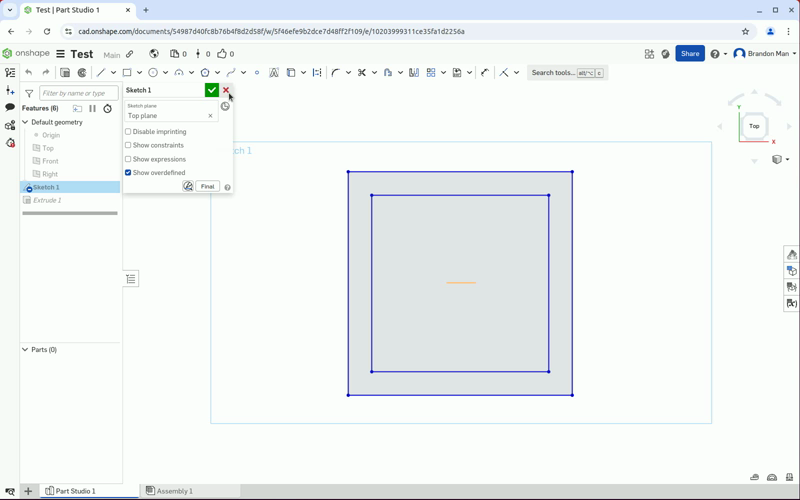
click(229, 92)
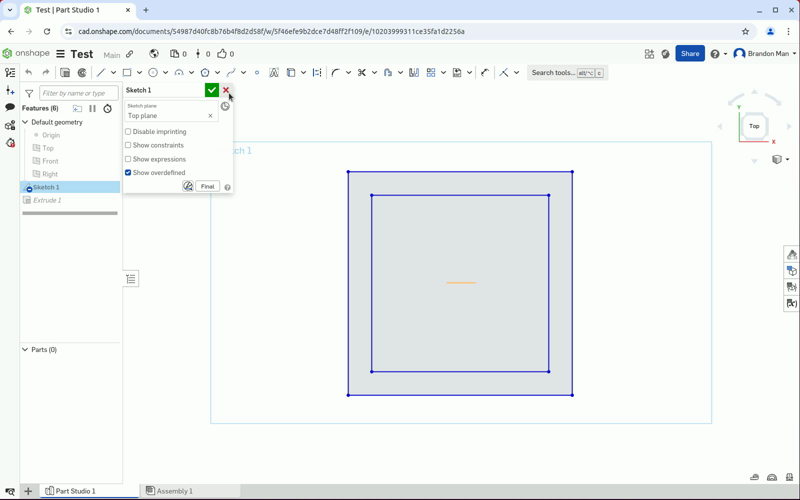
key(shift+s)
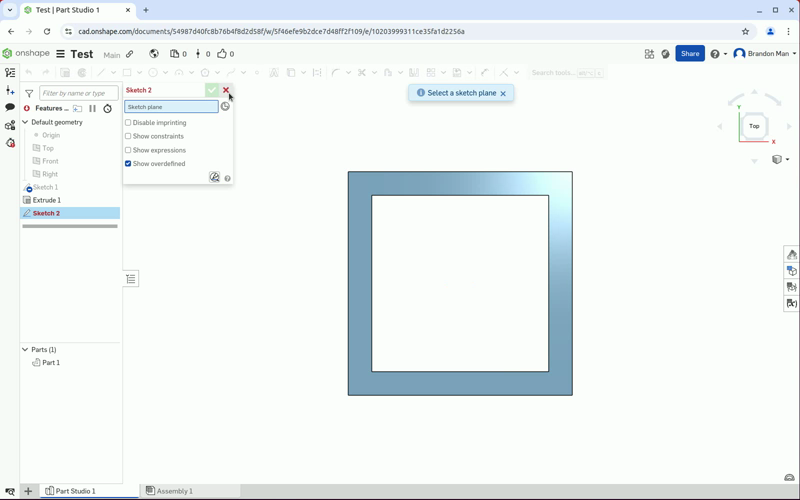
mouse_move(73, 150)
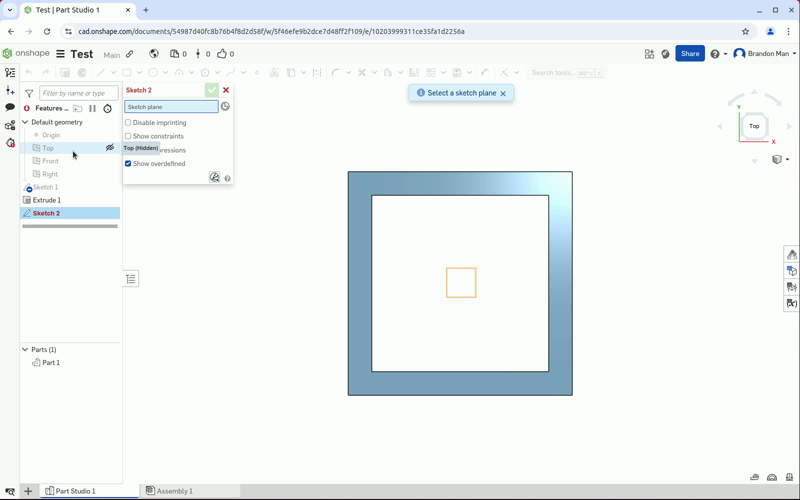
click(73, 150)
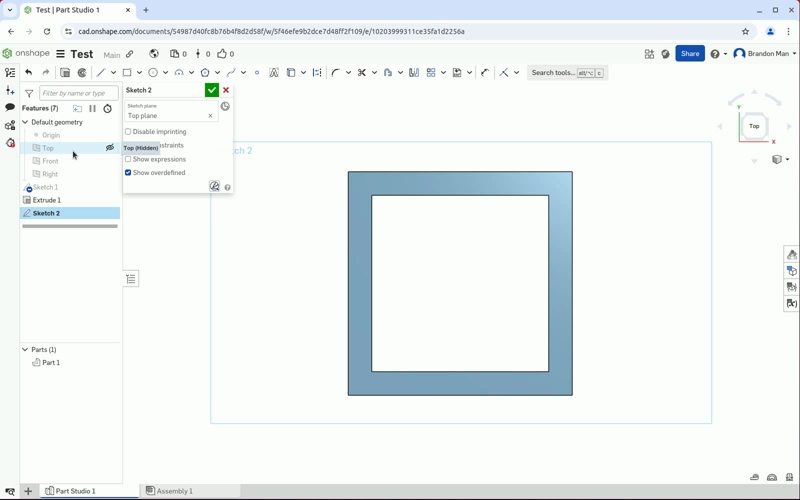
mouse_move(73, 352)
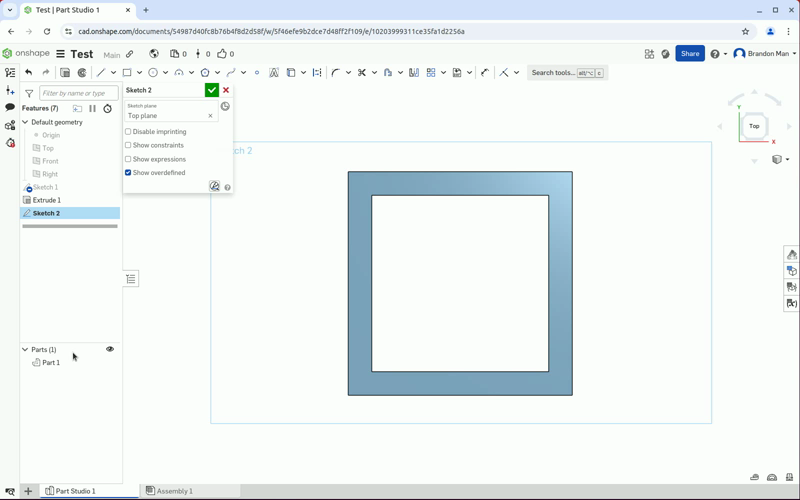
key(y)
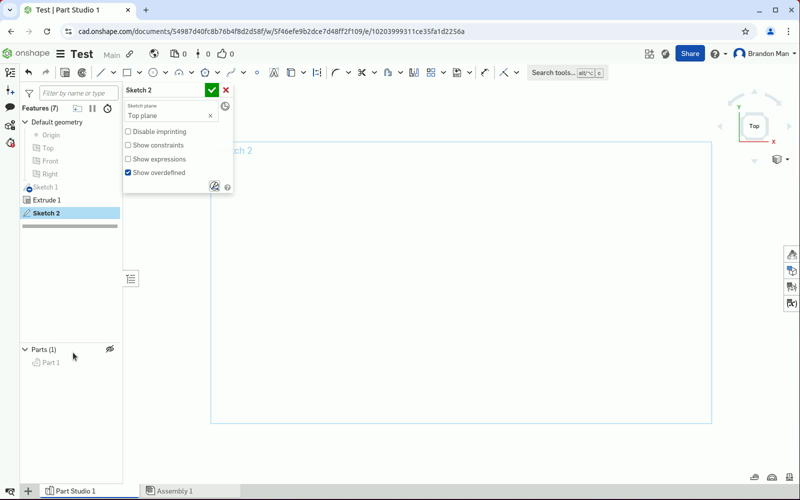
key(l)
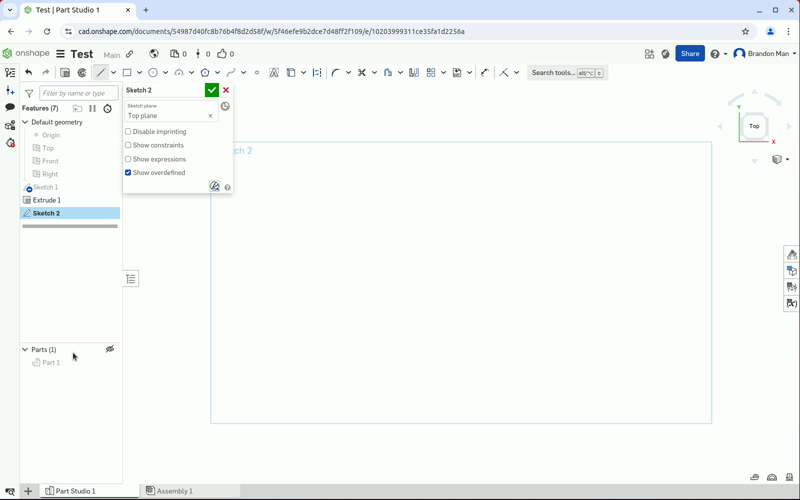
key_down(shift)
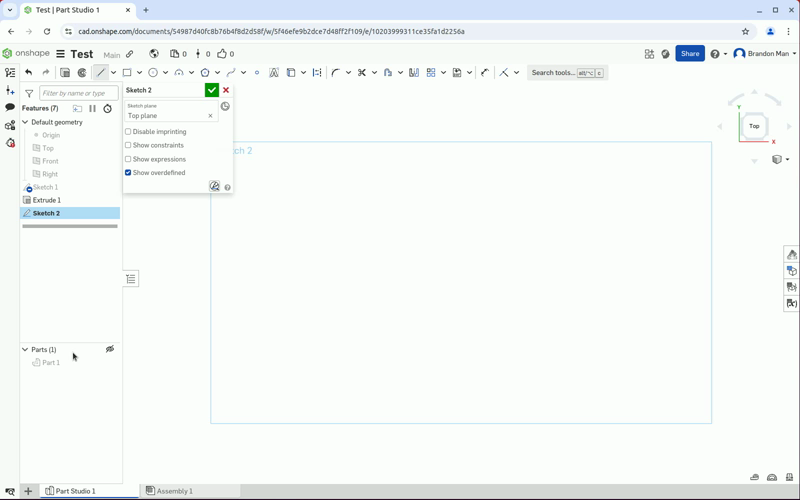
mouse_move(371, 372)
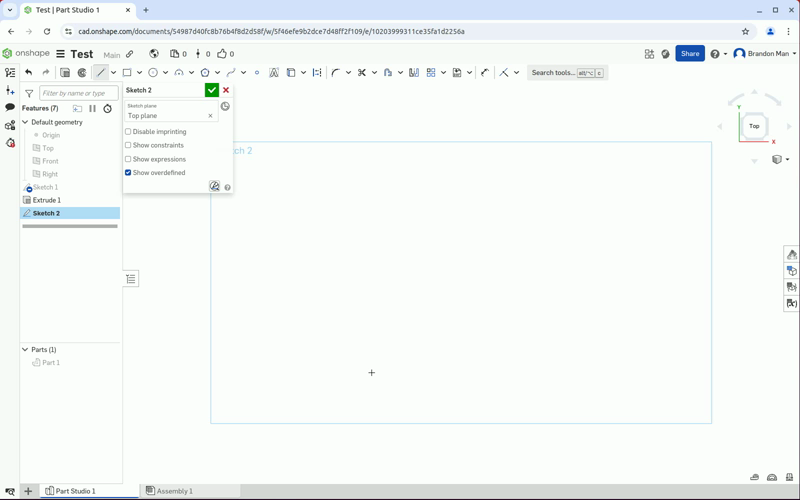
click(371, 372)
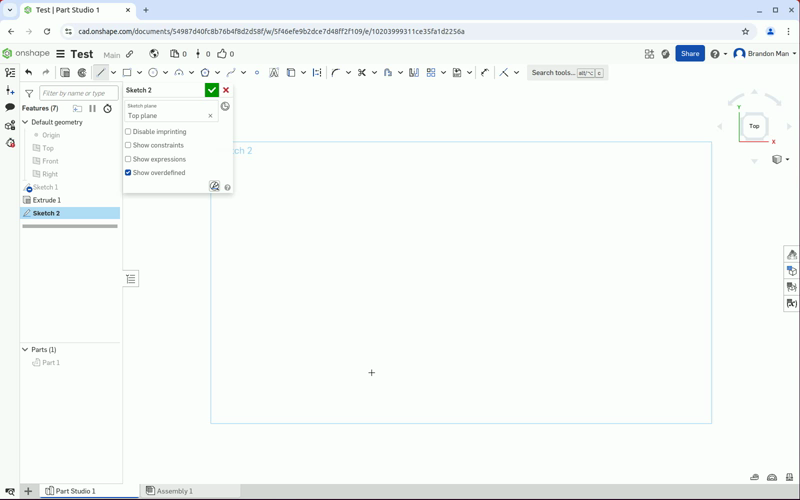
key_up(shift)
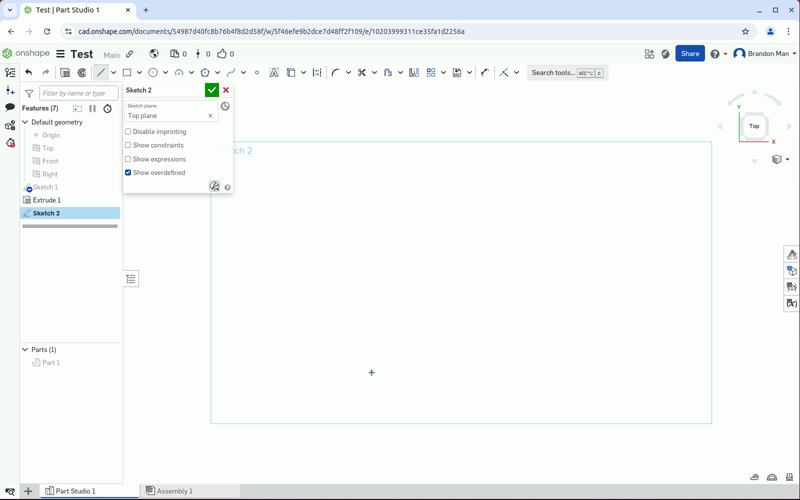
key_down(shift)
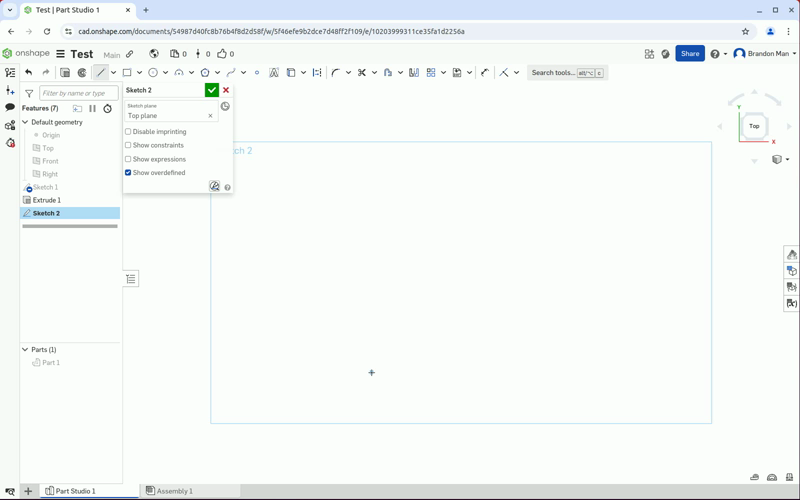
mouse_move(549, 372)
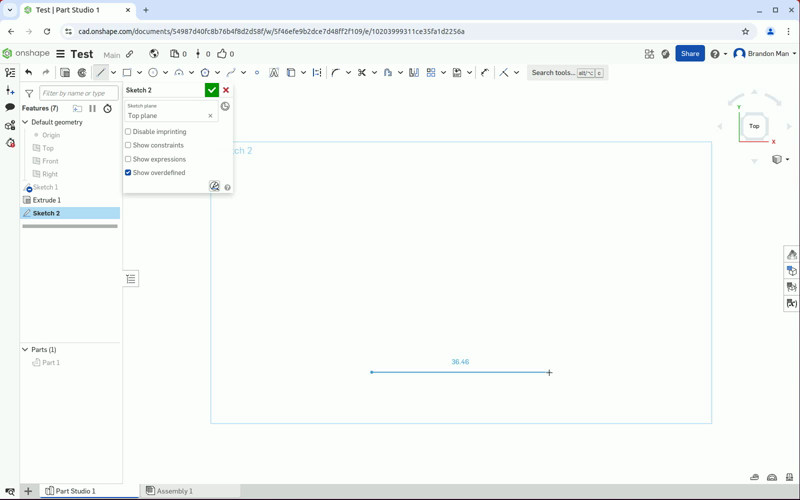
click(549, 372)
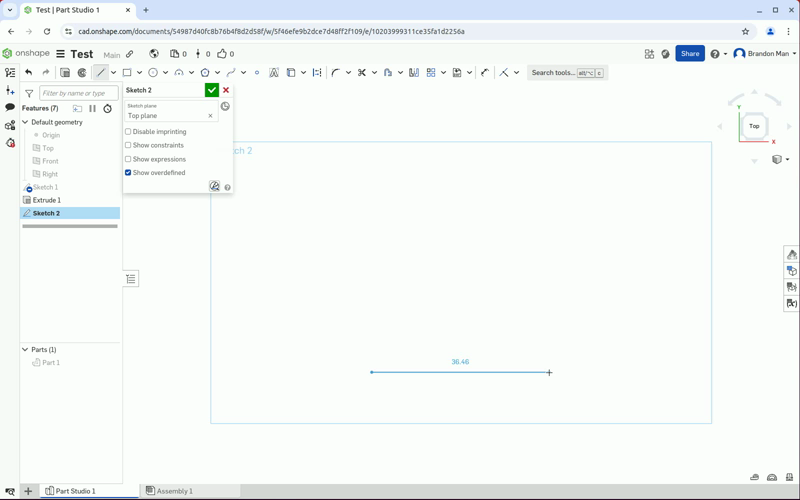
key_up(shift)
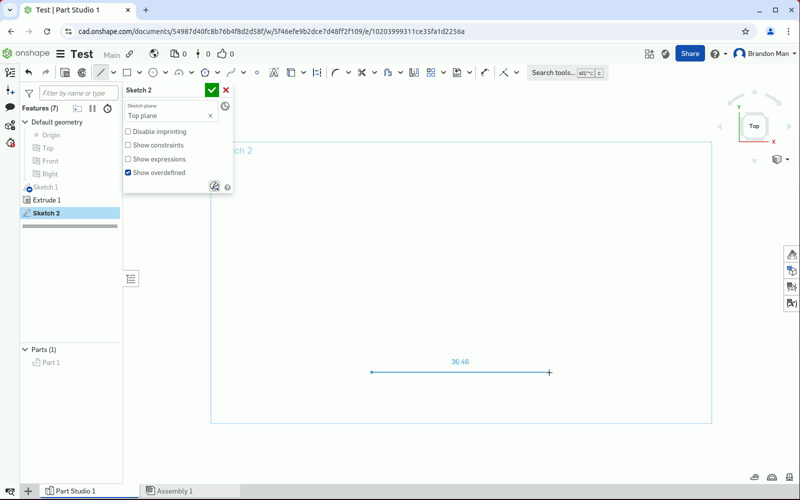
key_down(shift)
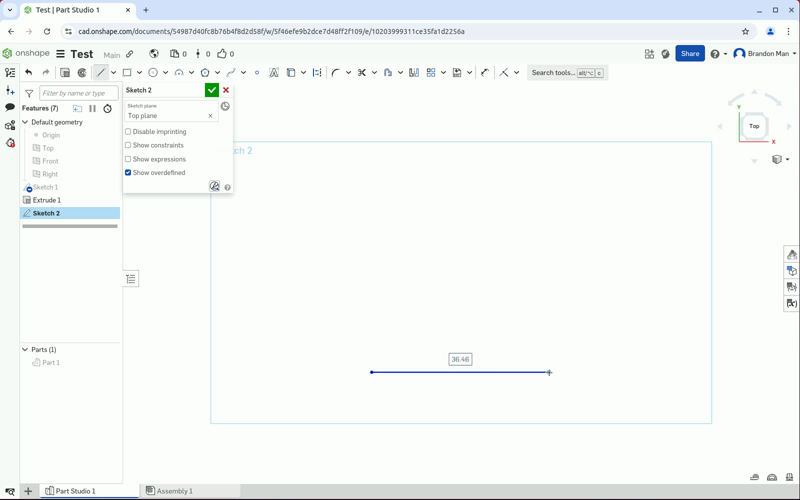
mouse_move(549, 194)
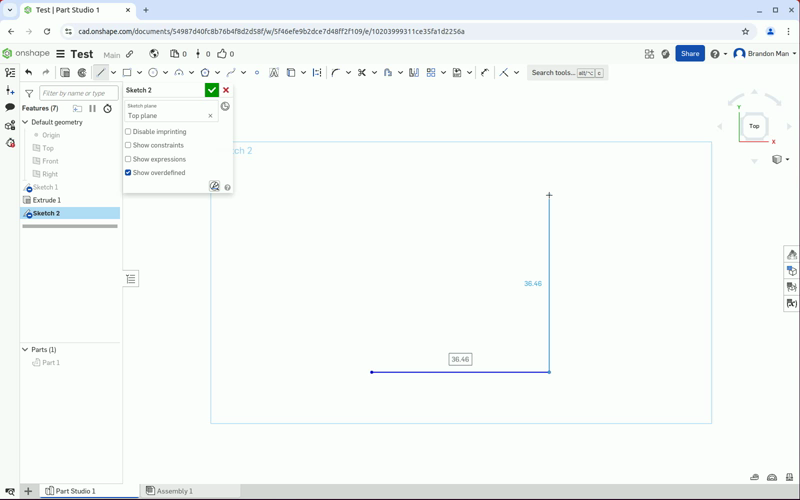
click(549, 194)
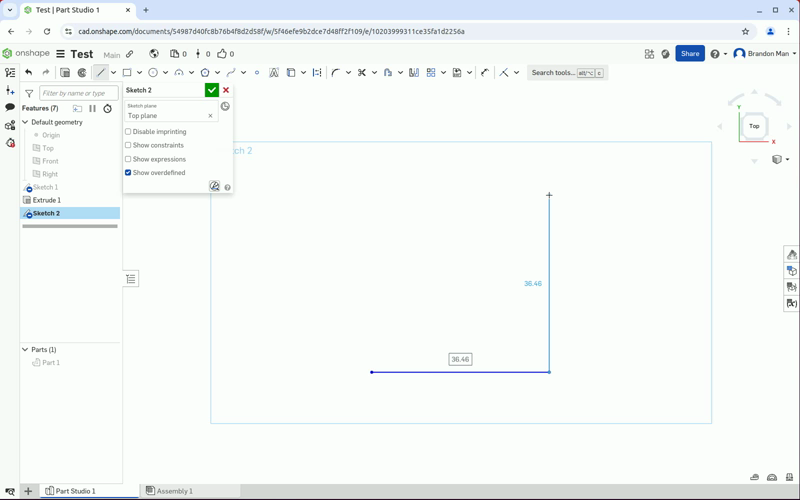
key_up(shift)
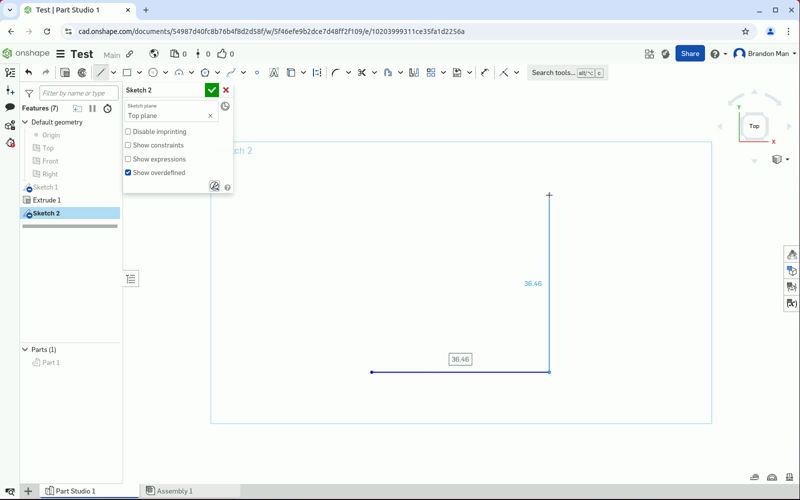
key_down(shift)
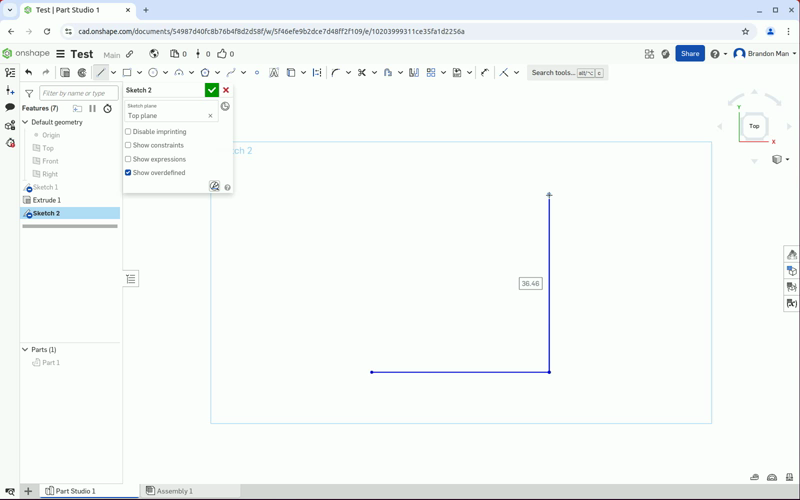
mouse_move(371, 194)
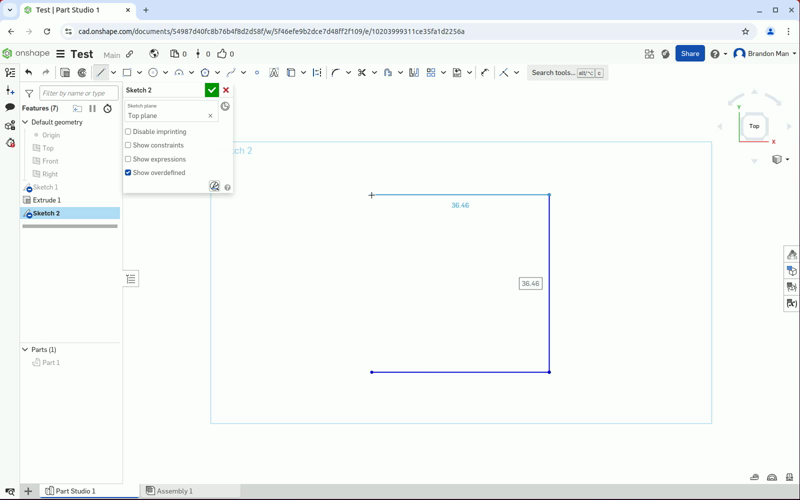
click(371, 194)
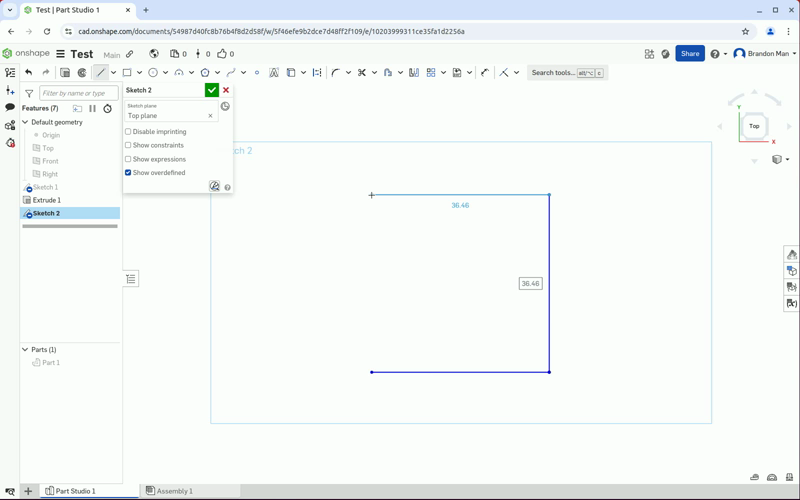
key_up(shift)
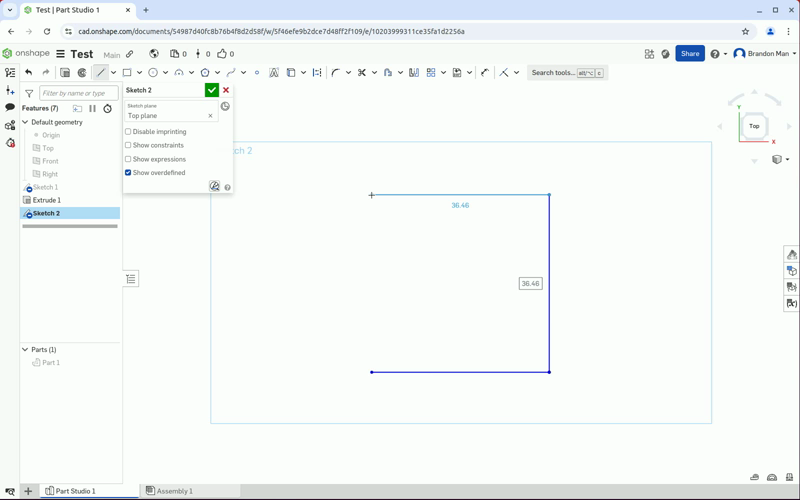
key_down(shift)
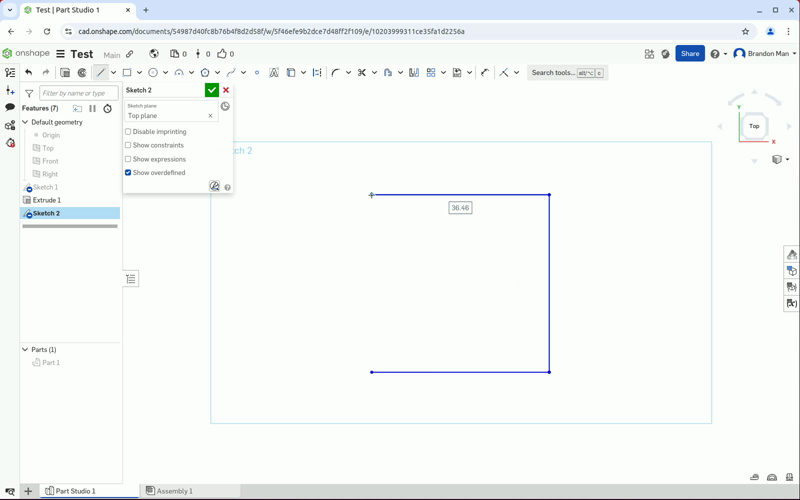
mouse_move(371, 372)
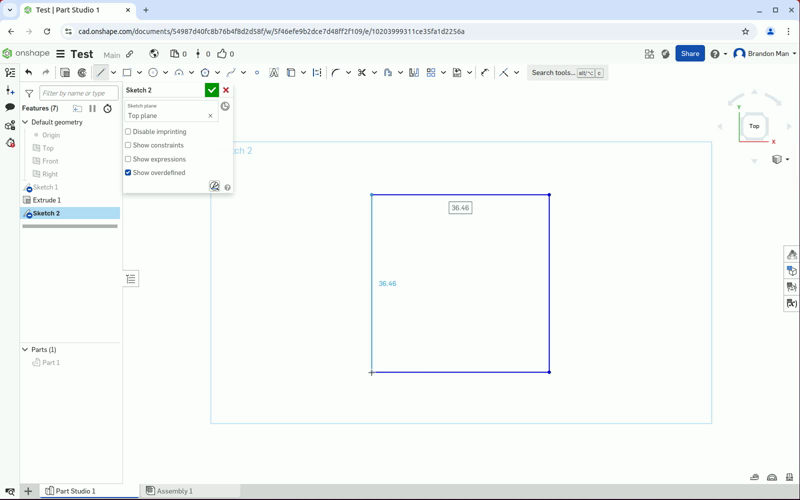
key_up(shift)
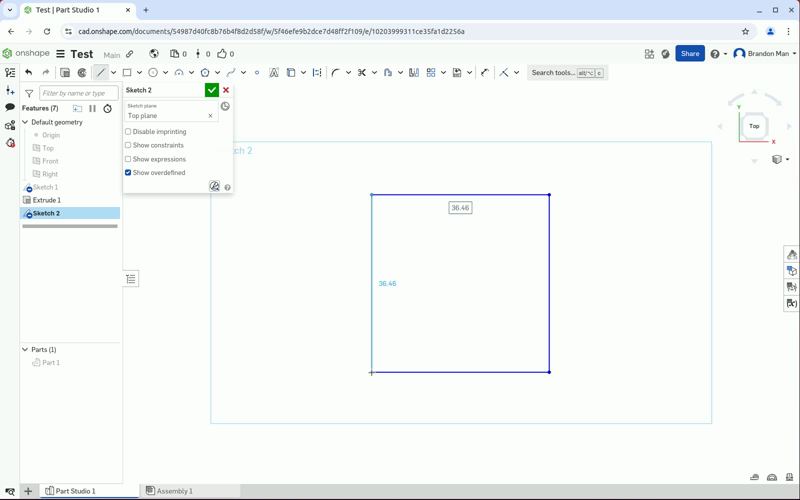
click(371, 372)
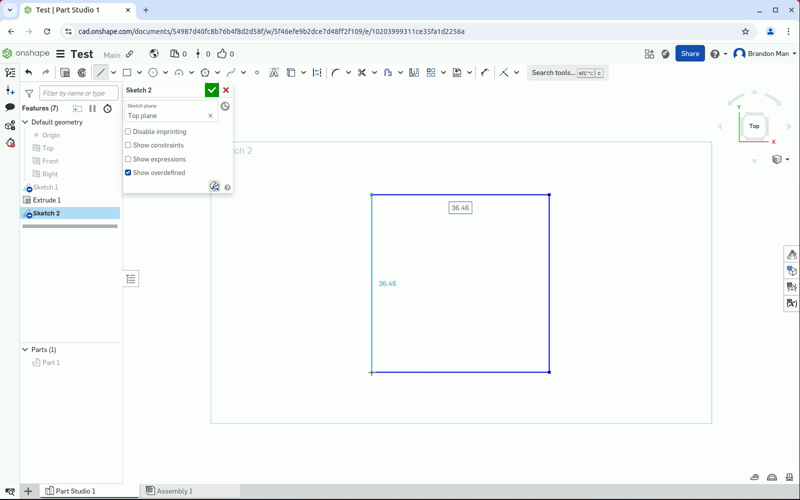
key(esc)
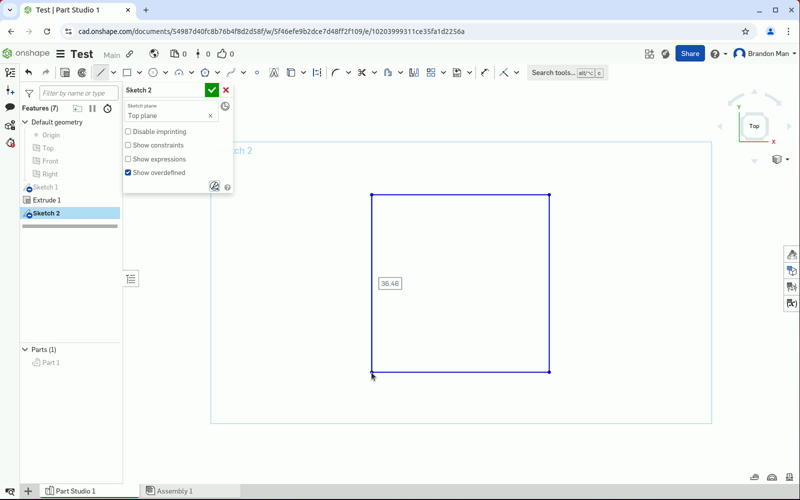
mouse_move(414, 295)
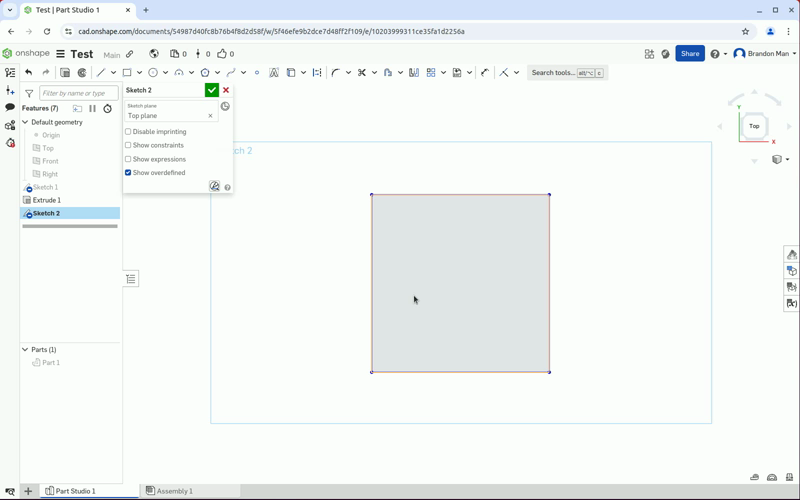
click(414, 295)
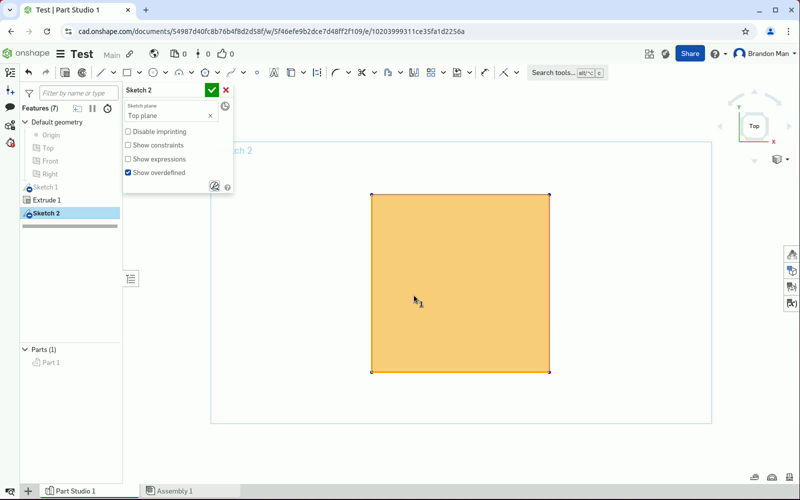
mouse_move(73, 352)
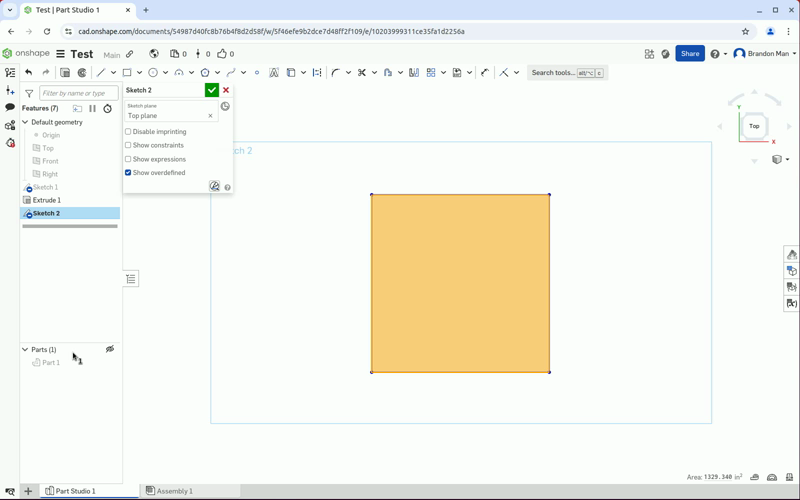
key(shift+y)
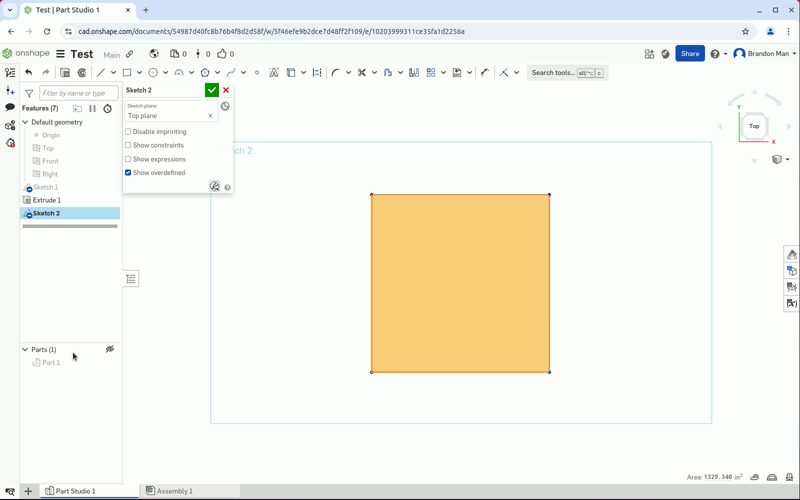
key(shift+e)
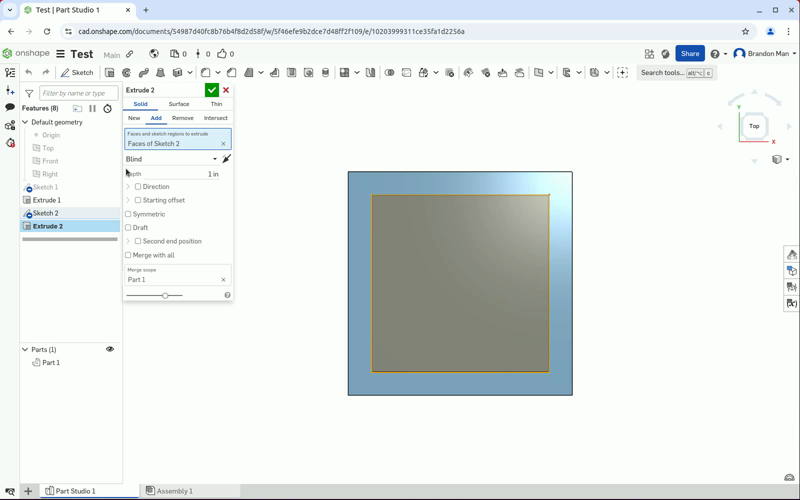
mouse_move(143, 106)
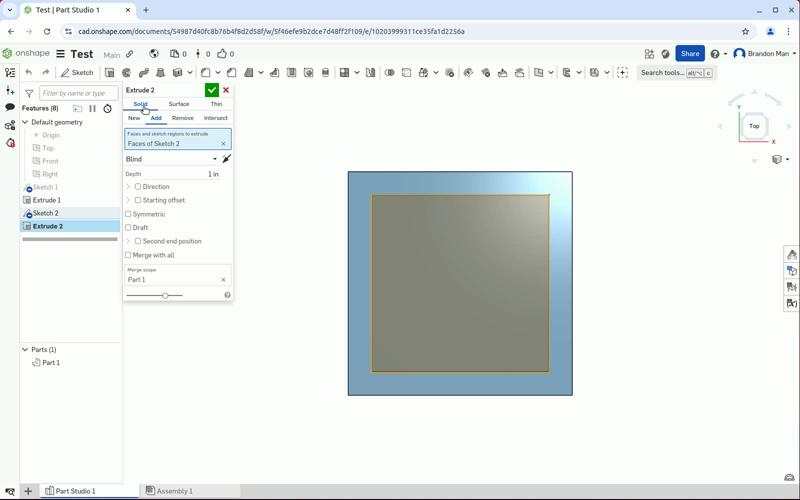
click(143, 106)
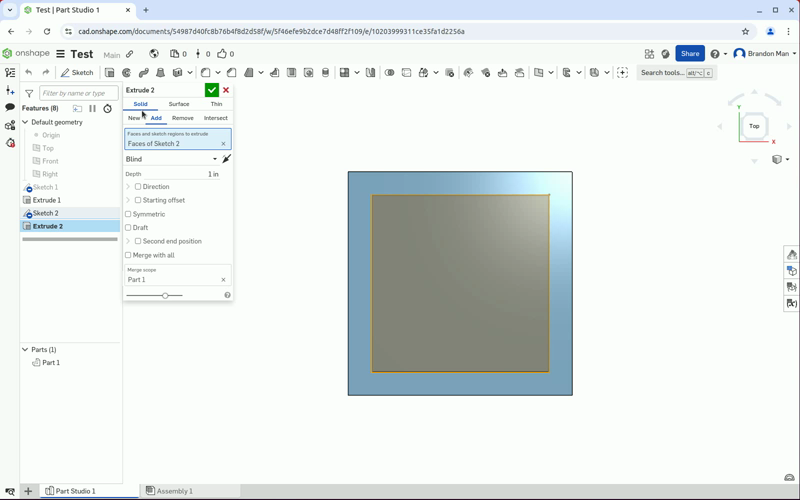
mouse_move(137, 120)
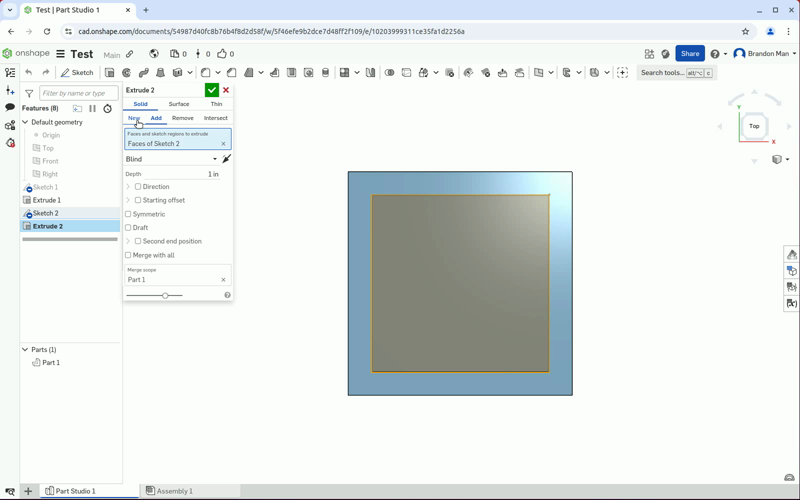
click(137, 120)
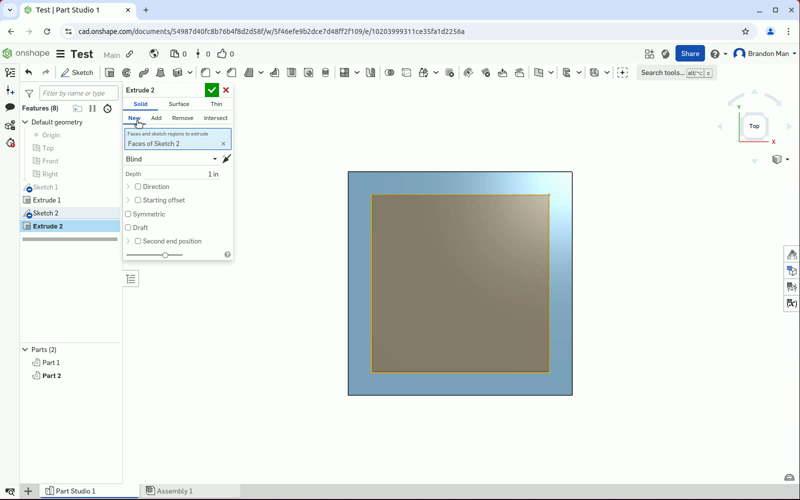
key(tab, 4)
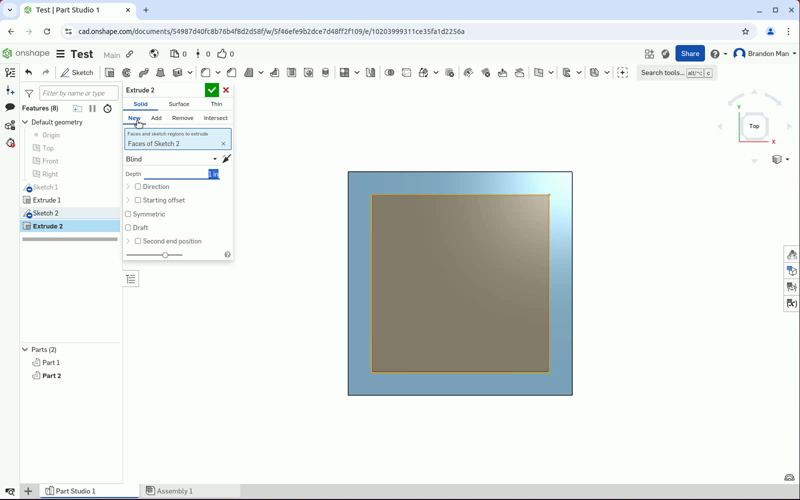
text(1.685)
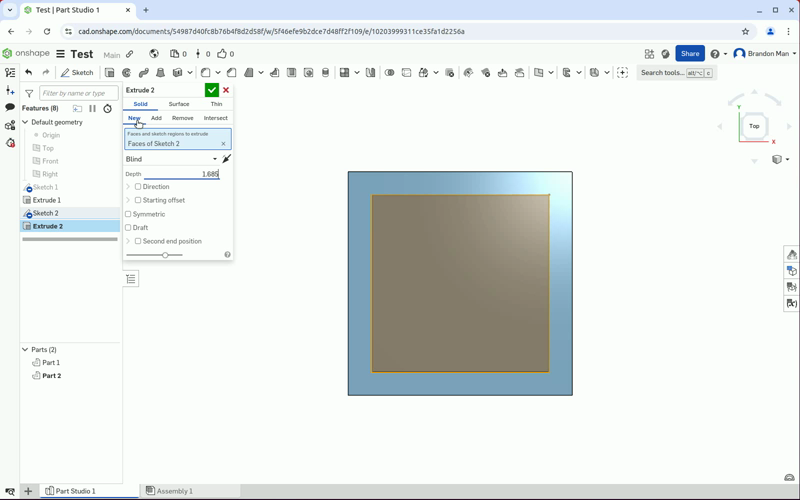
key(enter)
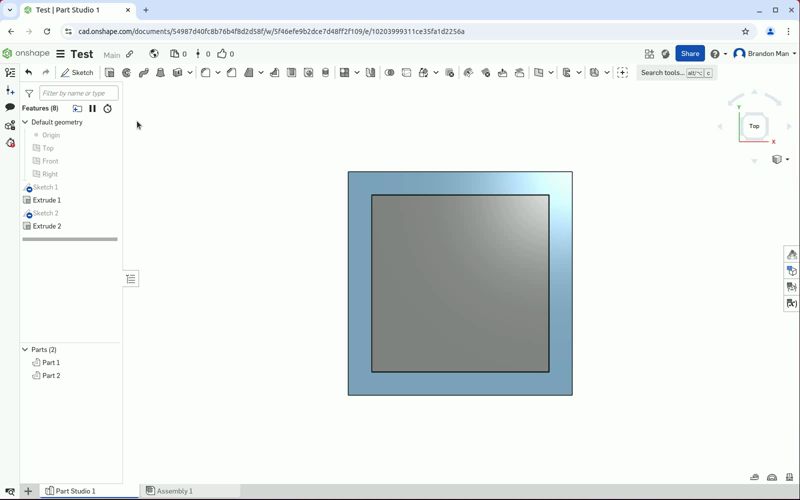
key(shift+h)
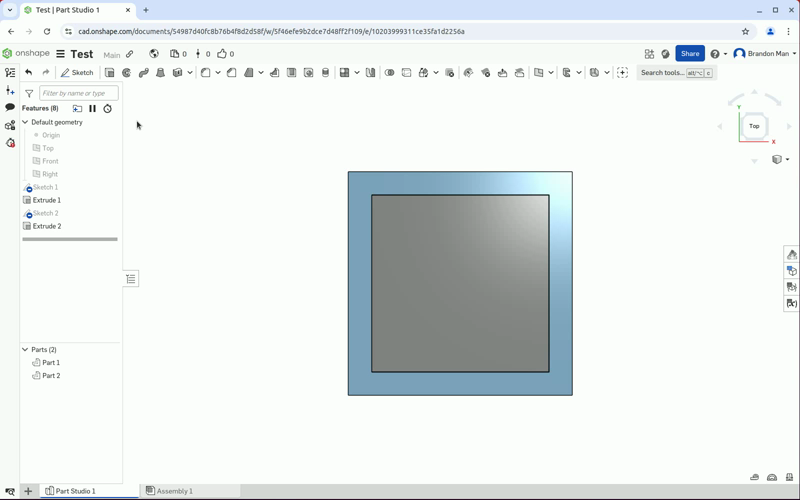
key(shift+h)
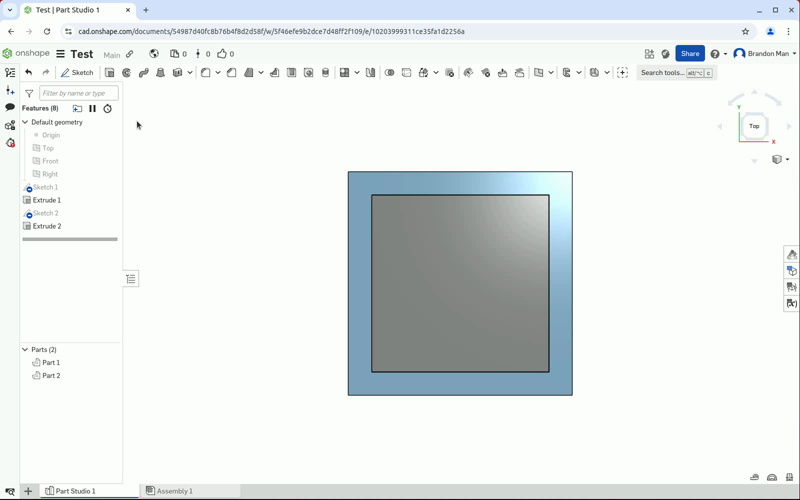
mouse_move(73, 189)
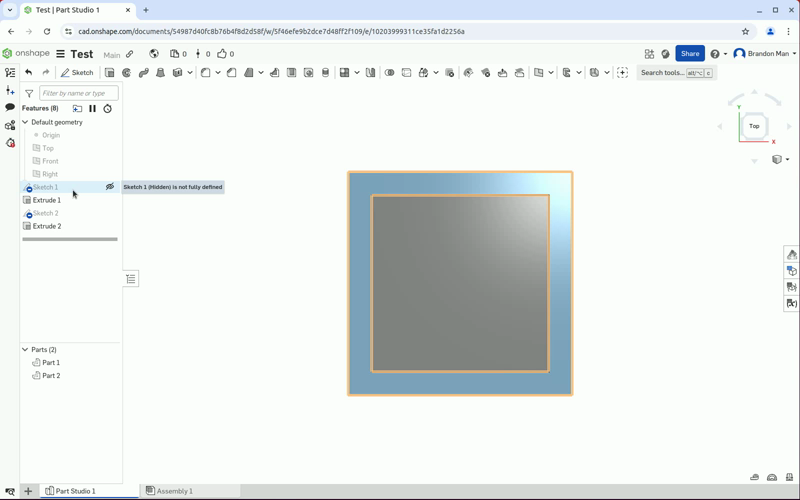
click(73, 189)
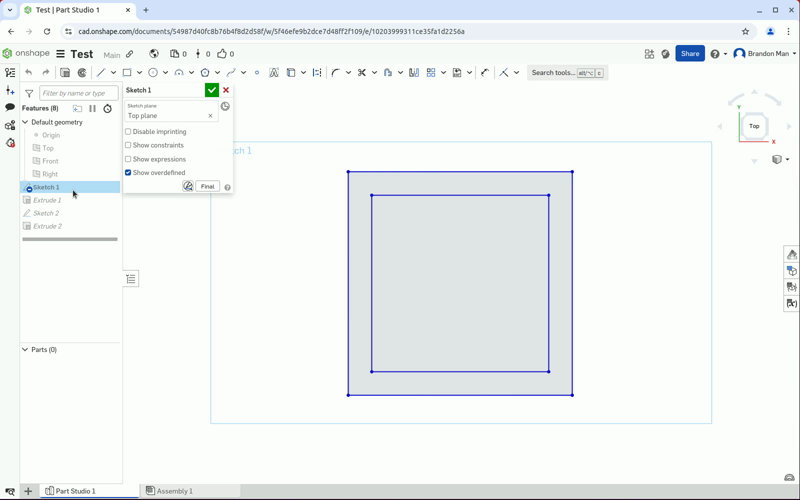
mouse_move(229, 92)
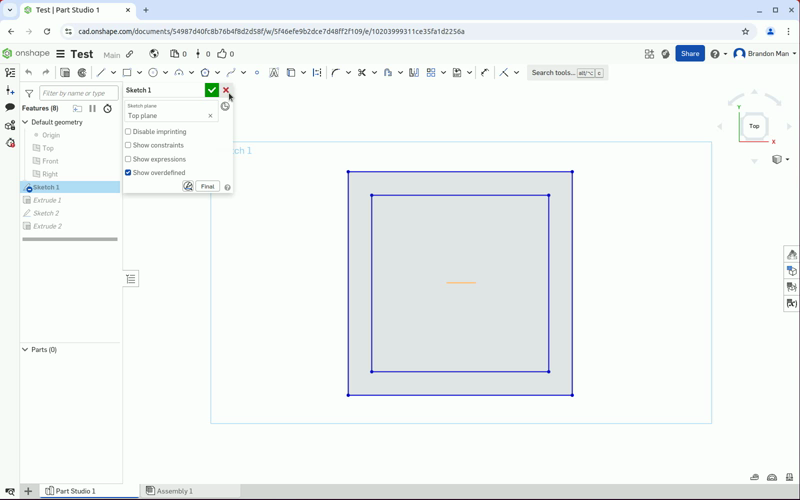
click(229, 92)
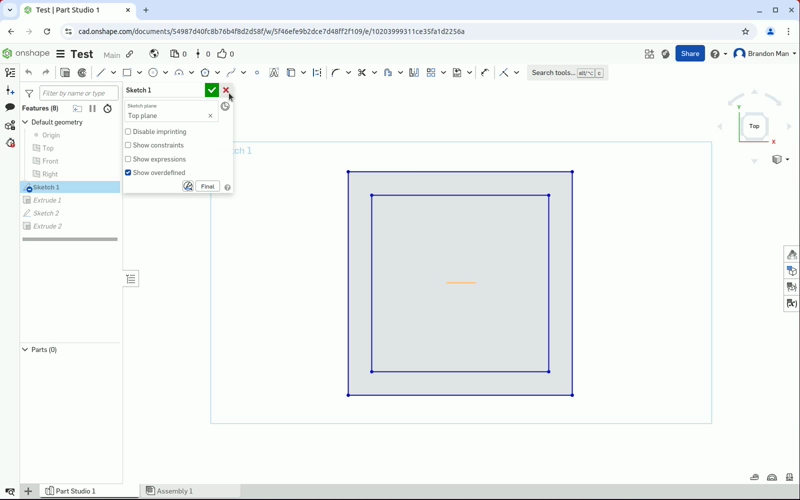
key(shift+s)
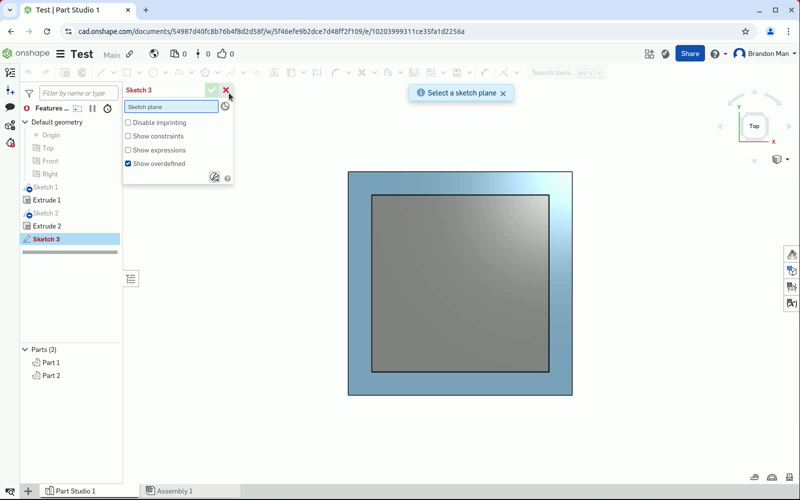
mouse_move(73, 150)
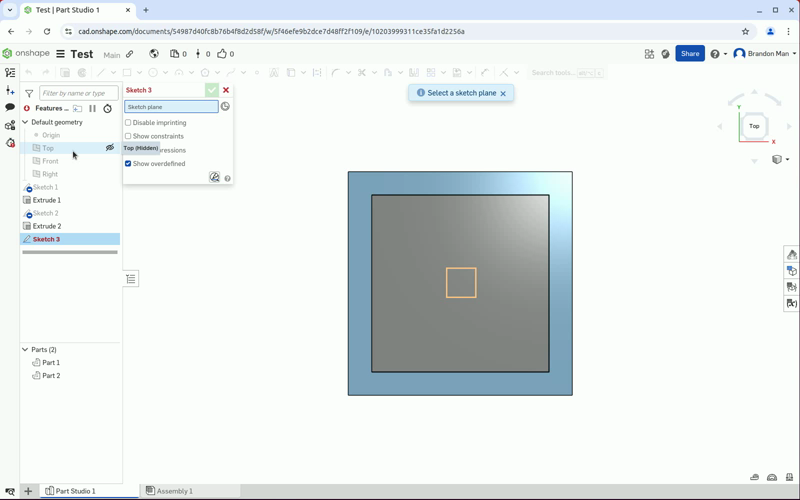
click(73, 150)
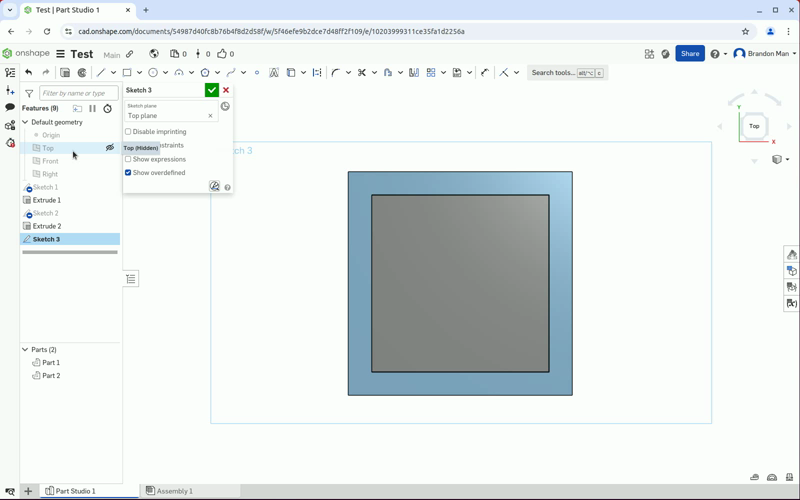
mouse_move(73, 352)
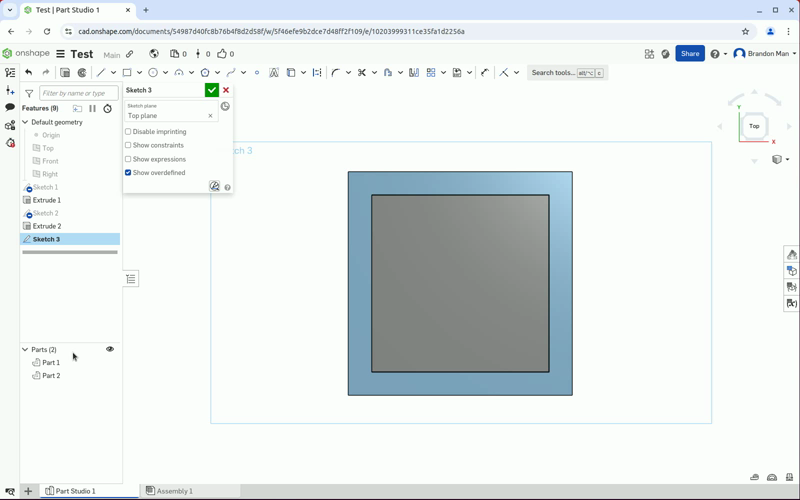
key(y)
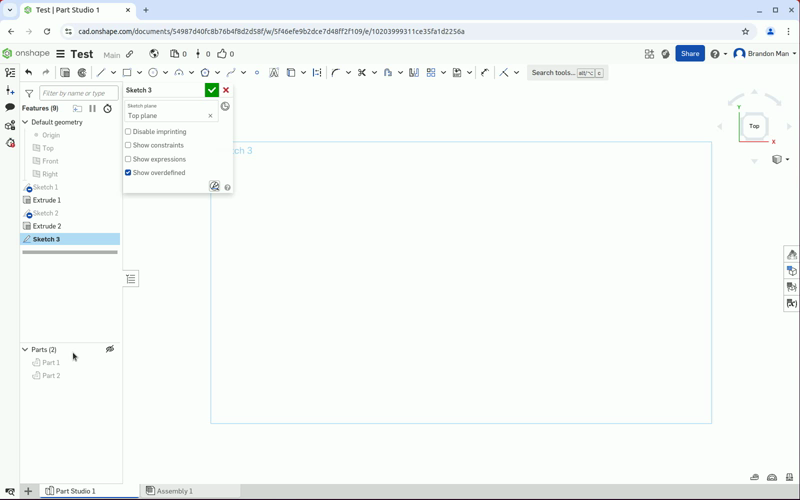
key(l)
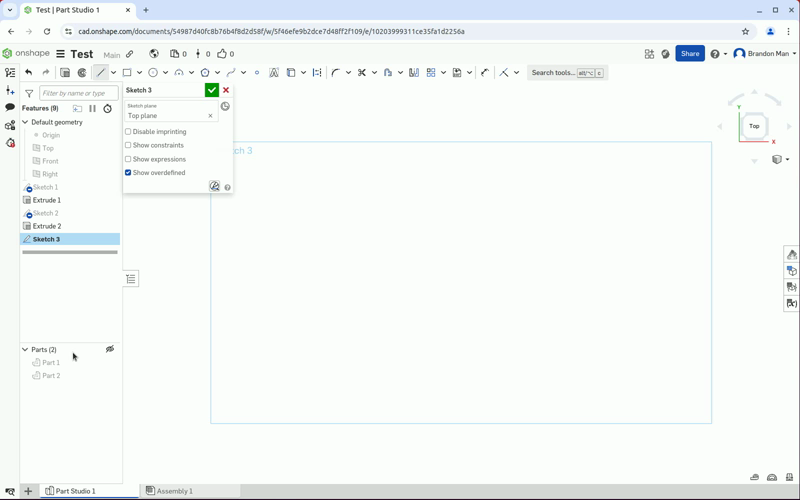
key_down(shift)
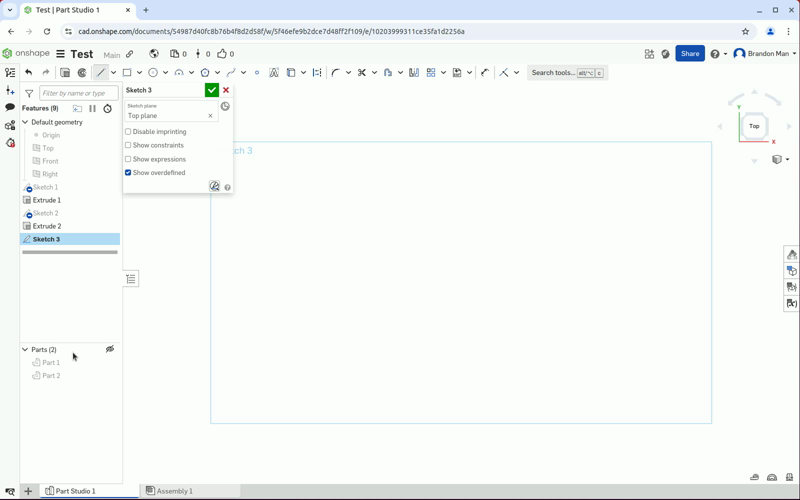
mouse_move(371, 372)
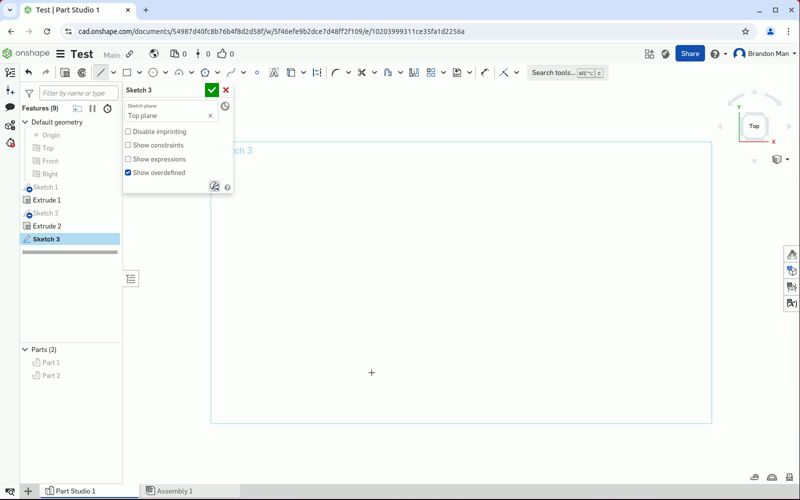
click(371, 372)
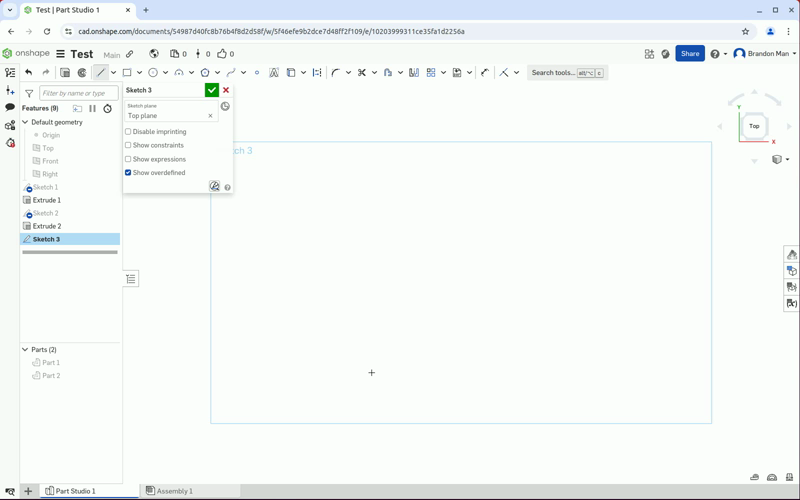
key_up(shift)
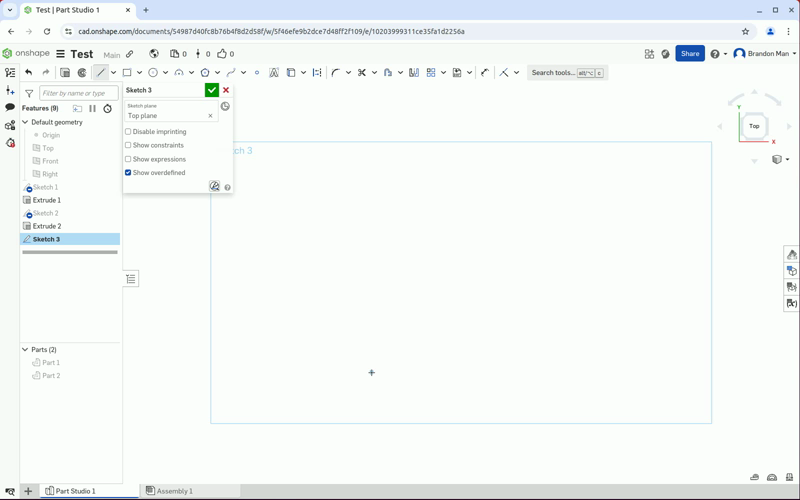
key_down(shift)
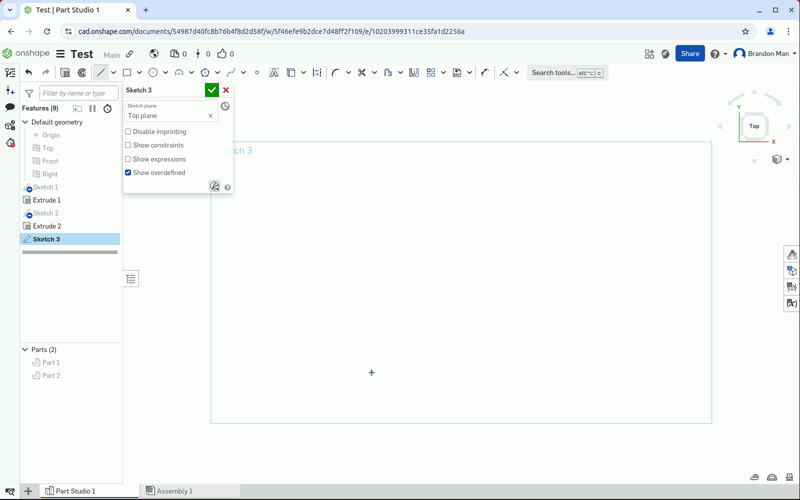
mouse_move(549, 372)
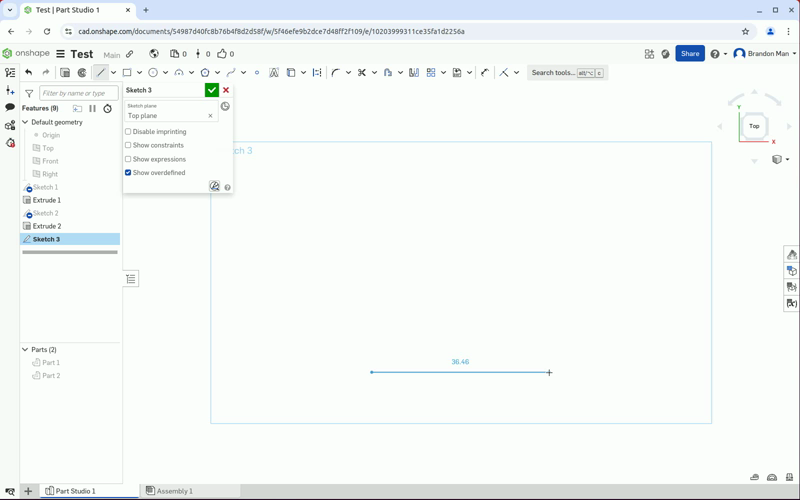
click(549, 372)
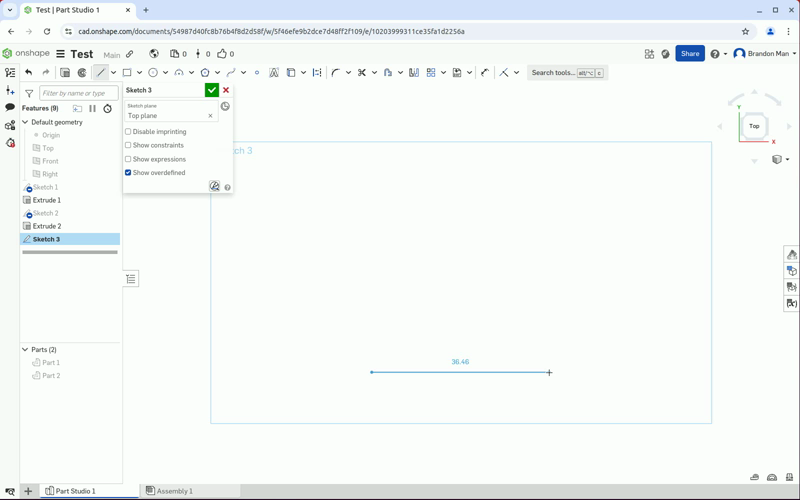
key_up(shift)
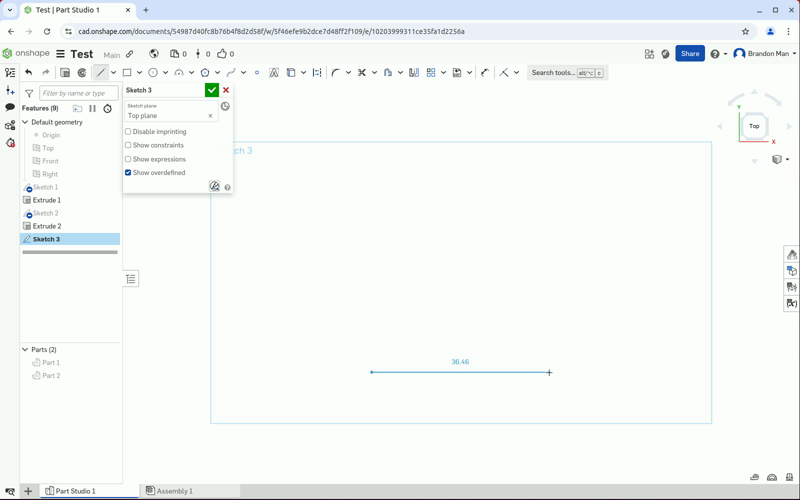
key_down(shift)
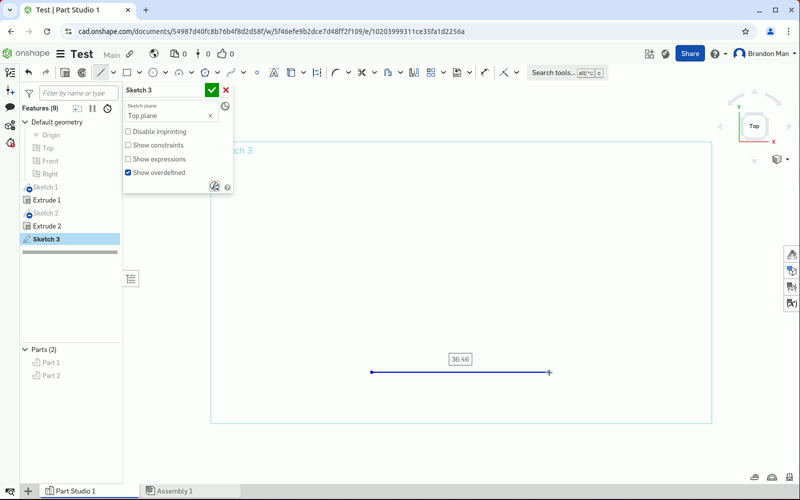
mouse_move(549, 194)
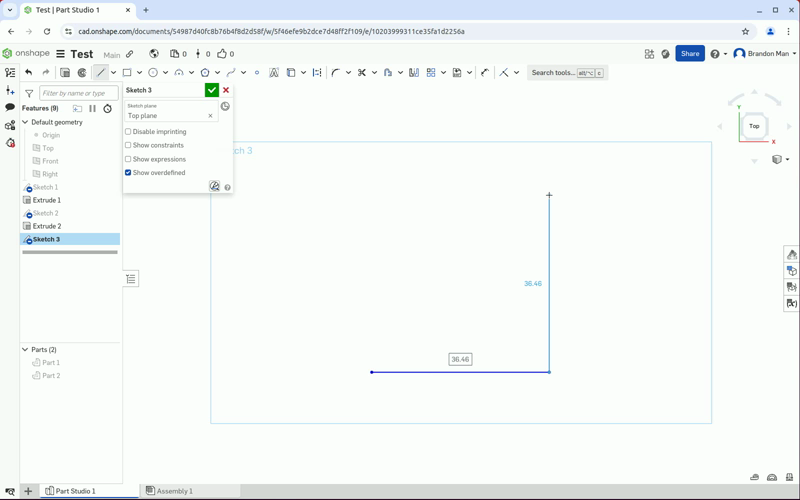
click(549, 194)
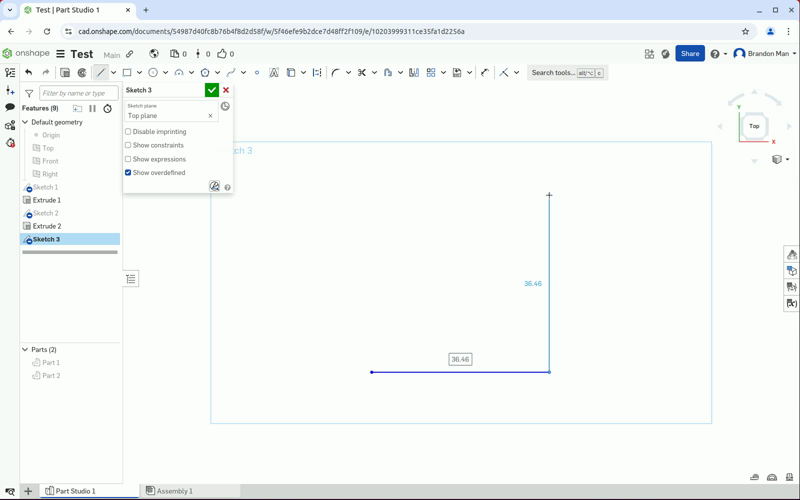
key_up(shift)
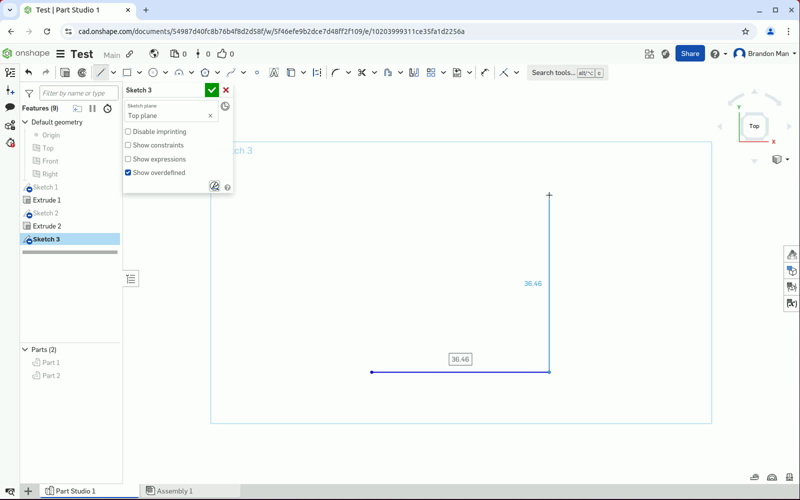
key_down(shift)
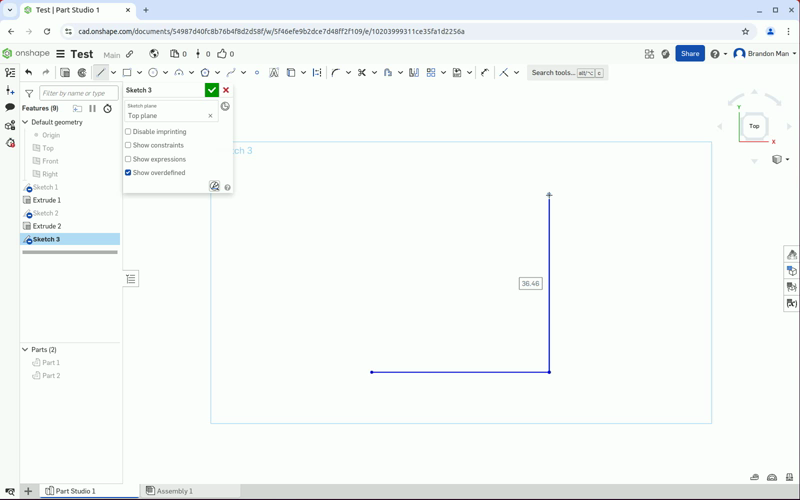
mouse_move(371, 194)
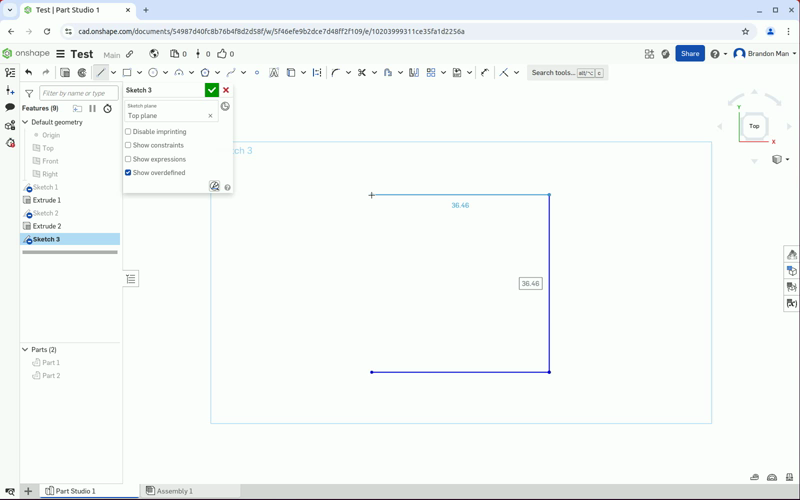
click(371, 194)
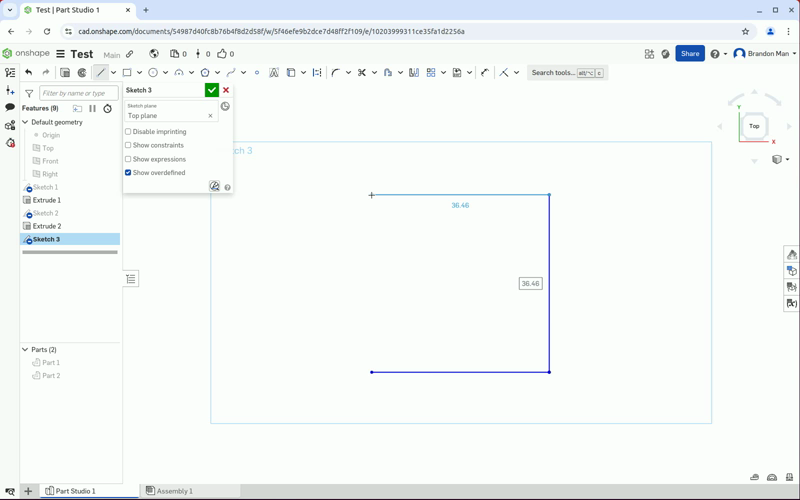
key_up(shift)
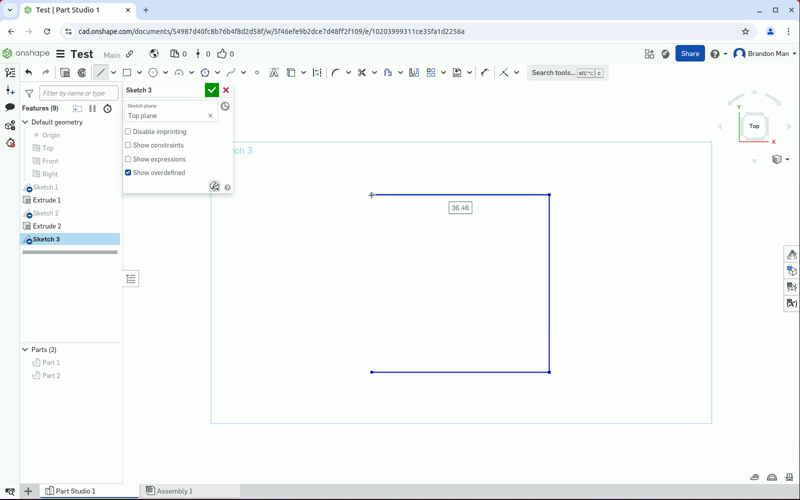
key_down(shift)
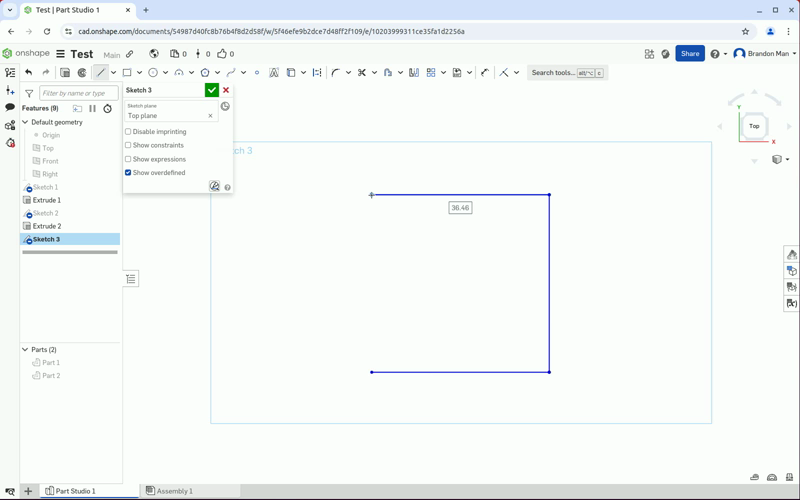
mouse_move(371, 372)
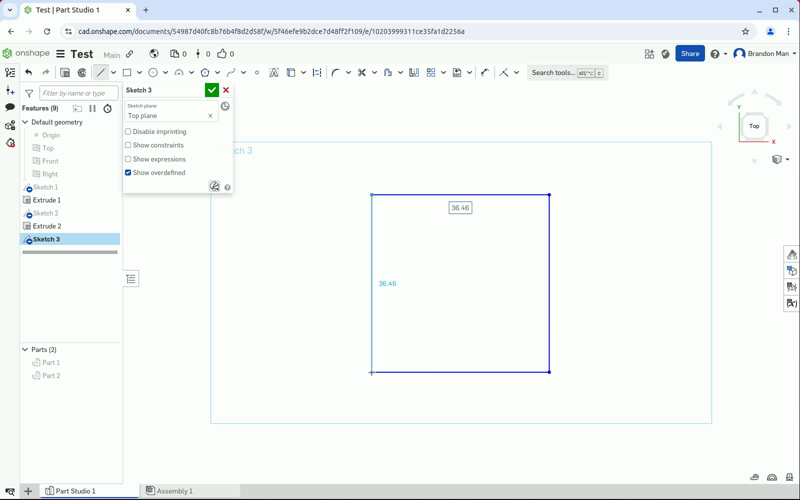
key_up(shift)
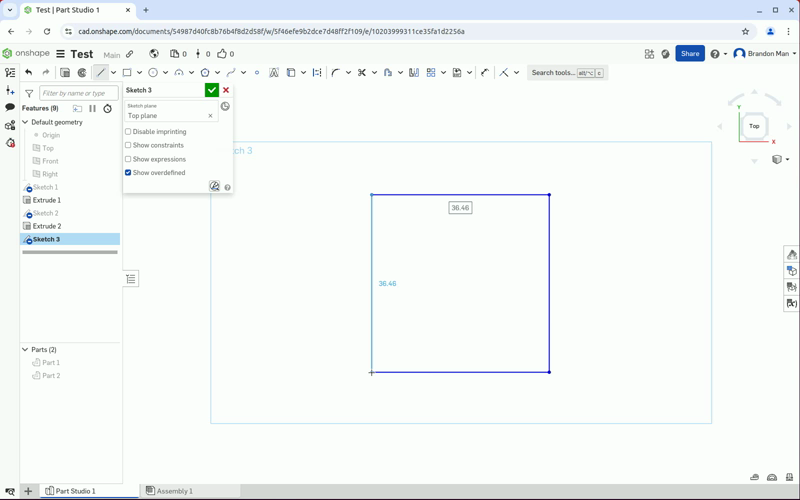
click(371, 372)
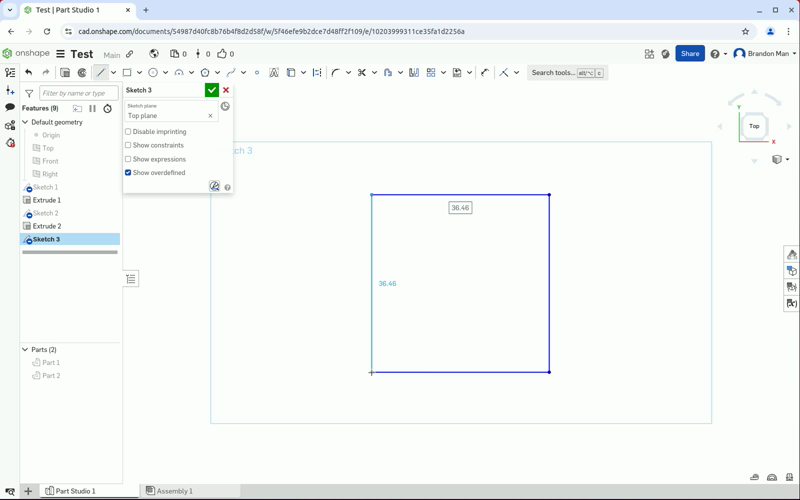
key(esc)
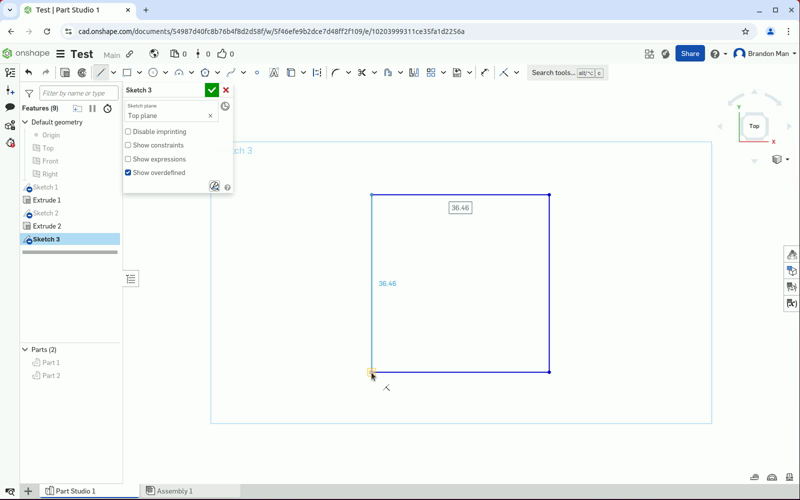
mouse_move(483, 348)
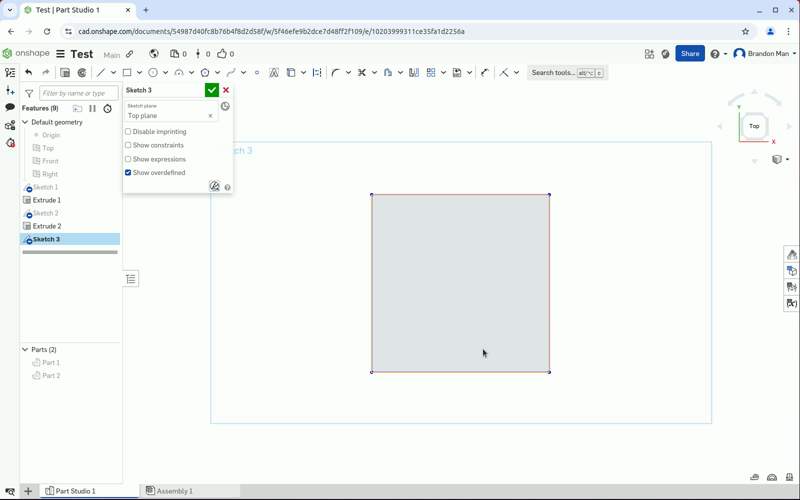
click(483, 348)
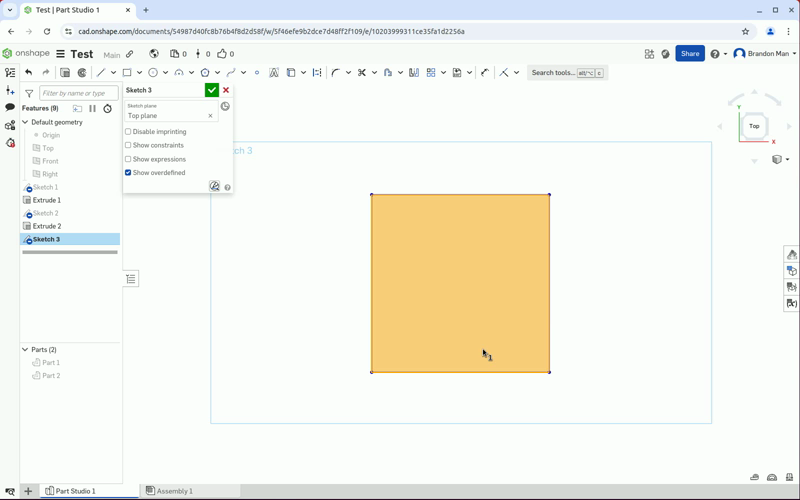
mouse_move(73, 352)
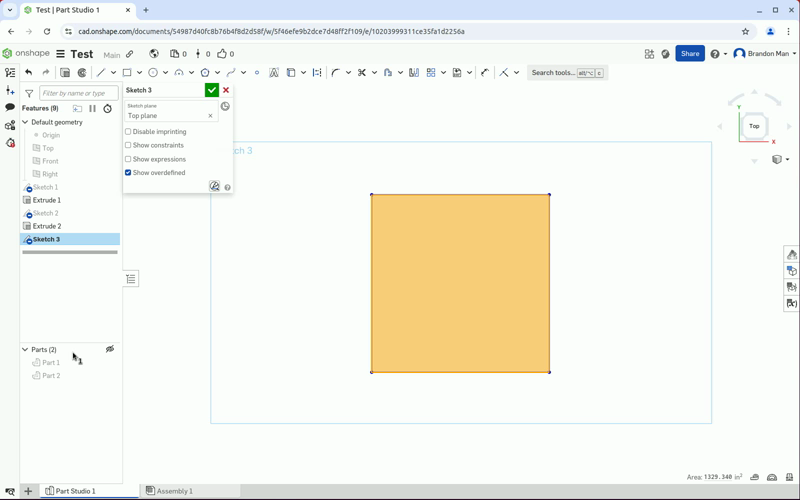
key(shift+y)
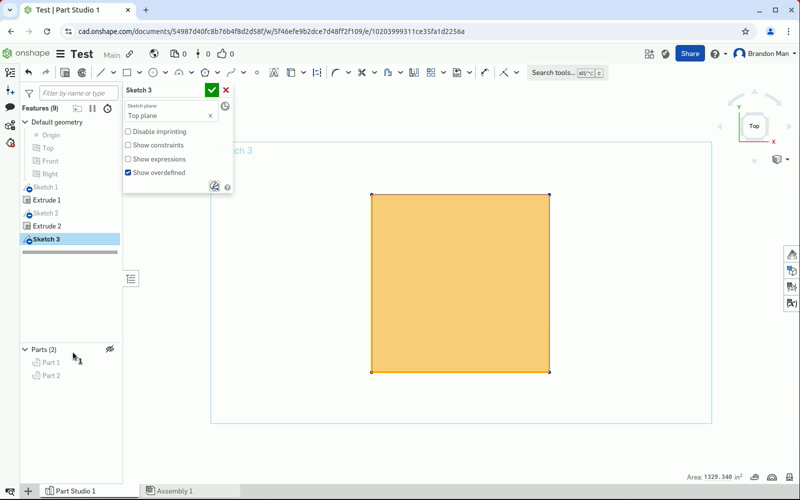
key(shift+e)
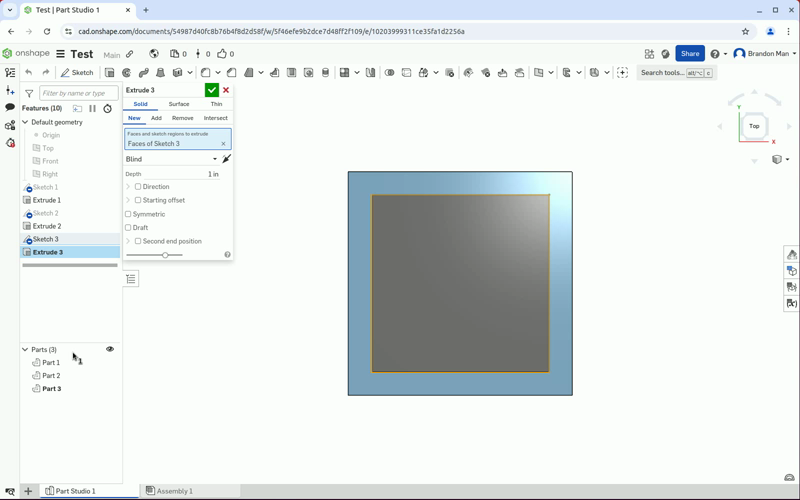
mouse_move(143, 106)
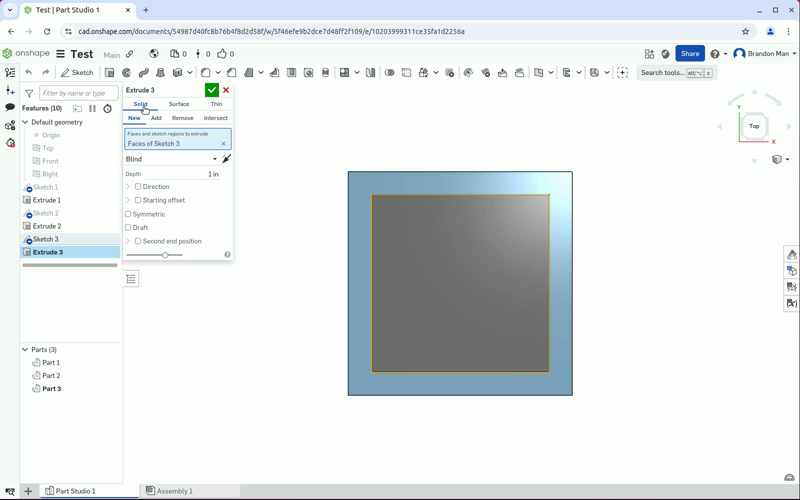
click(143, 106)
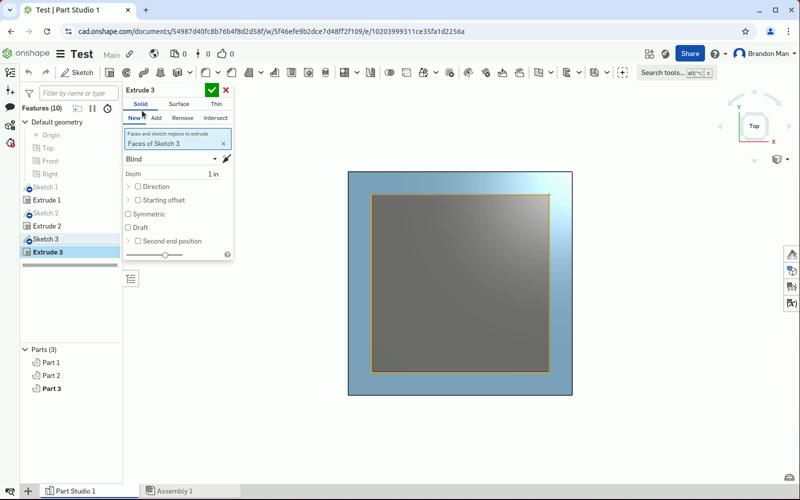
mouse_move(137, 120)
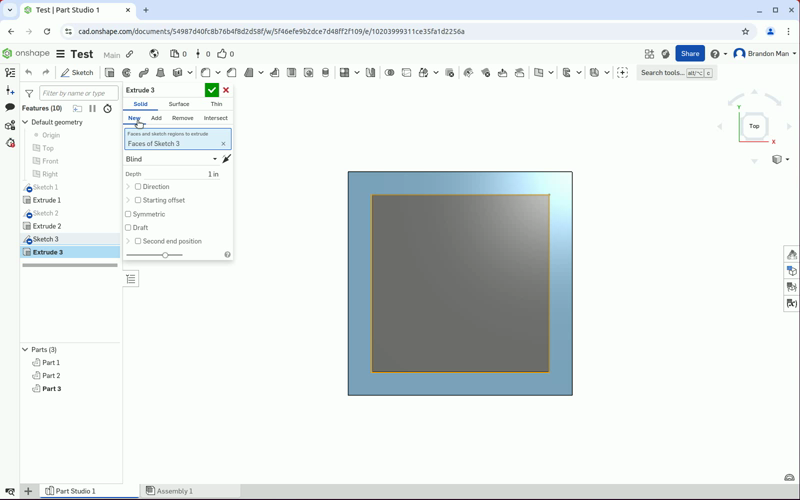
click(137, 120)
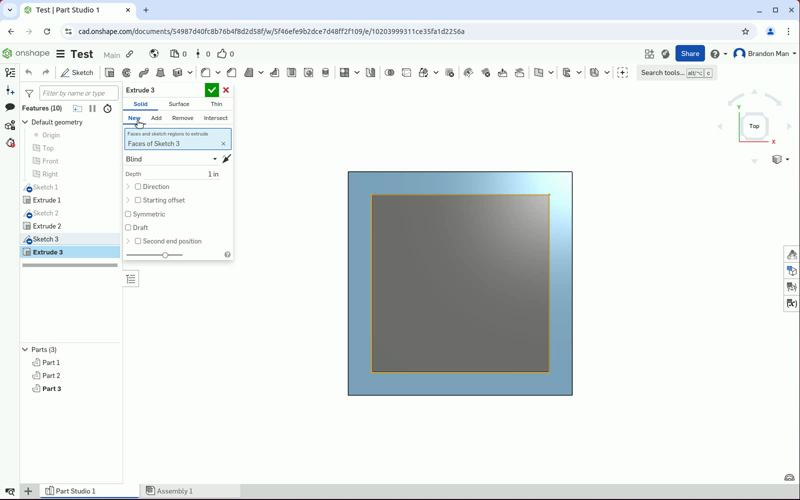
key(tab, 4)
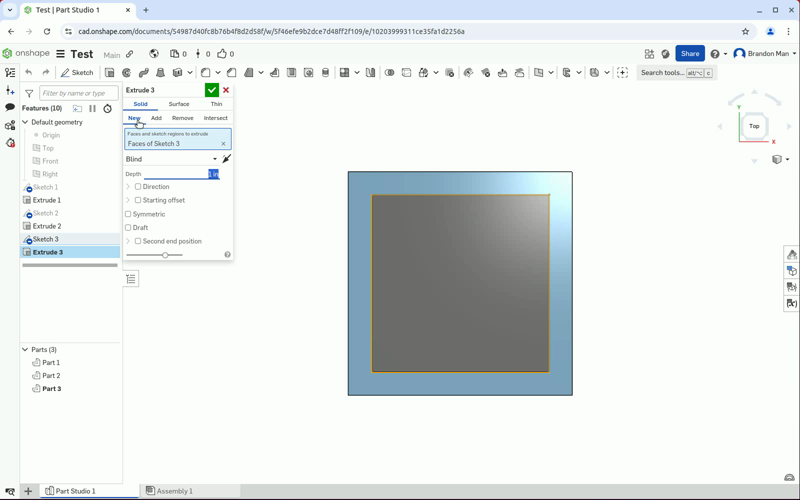
text(-2.407)
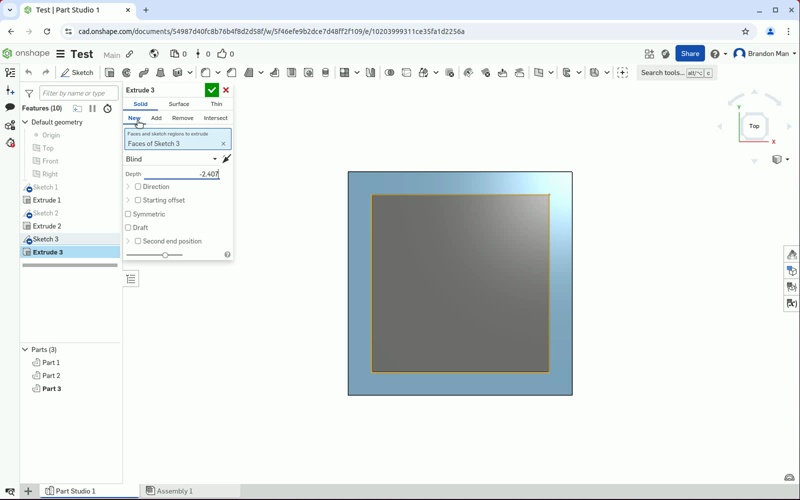
key(enter)
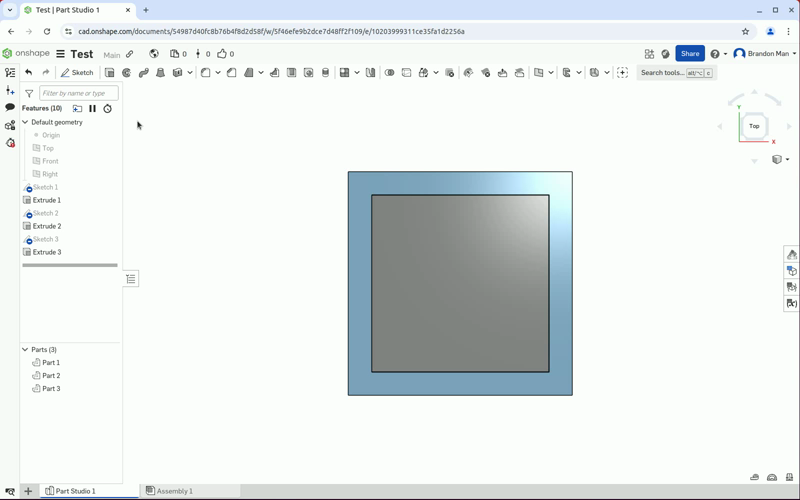
key(shift+h)
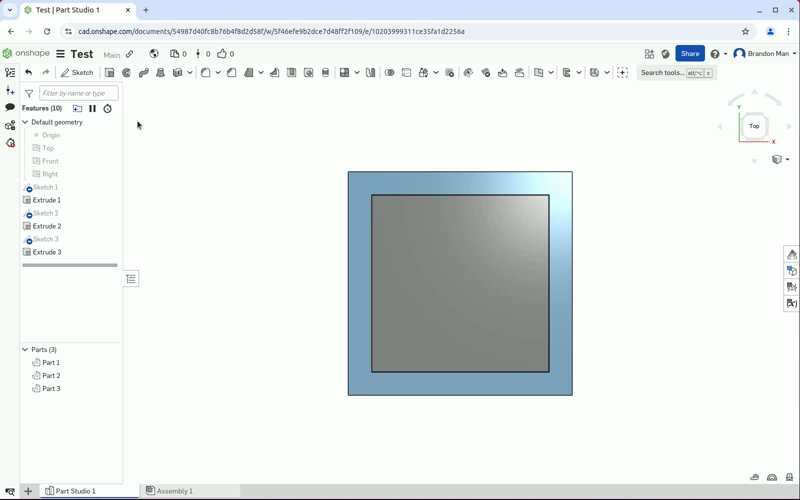
key(shift+h)
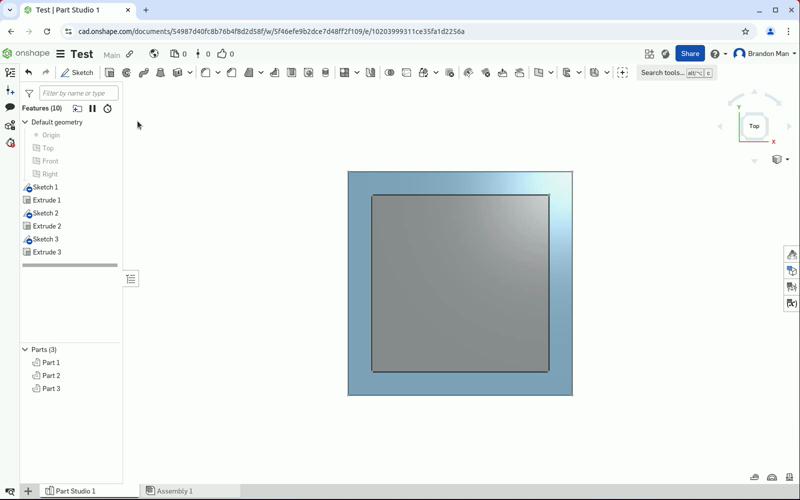
key(shift+7)
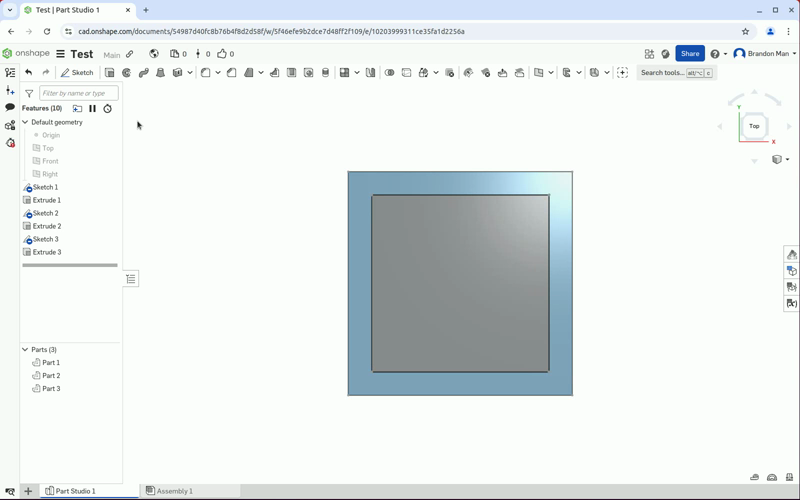
key(up, 3)
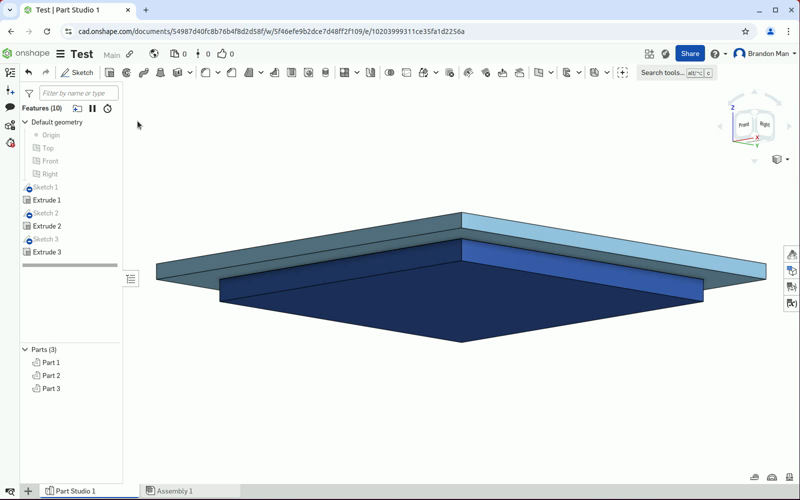
key(left, 3)
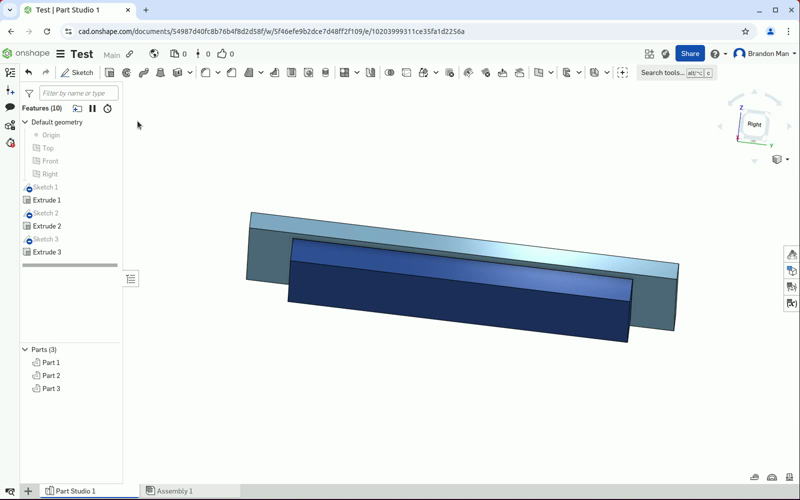
key(right, 3)
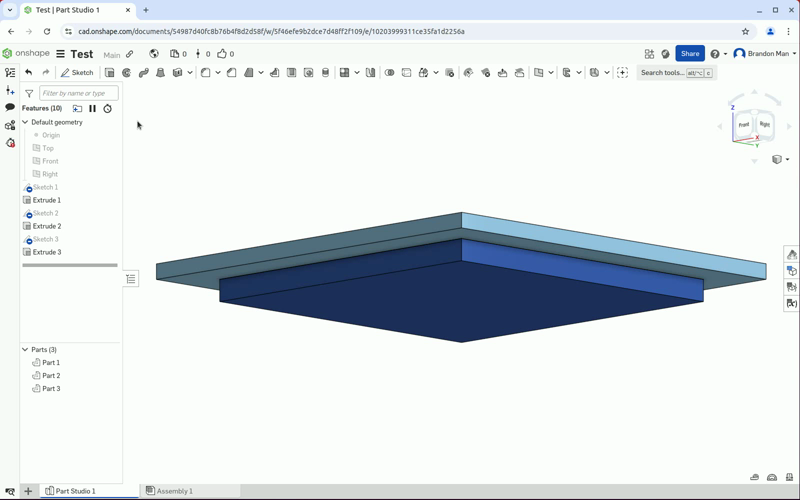
key(down, 3)
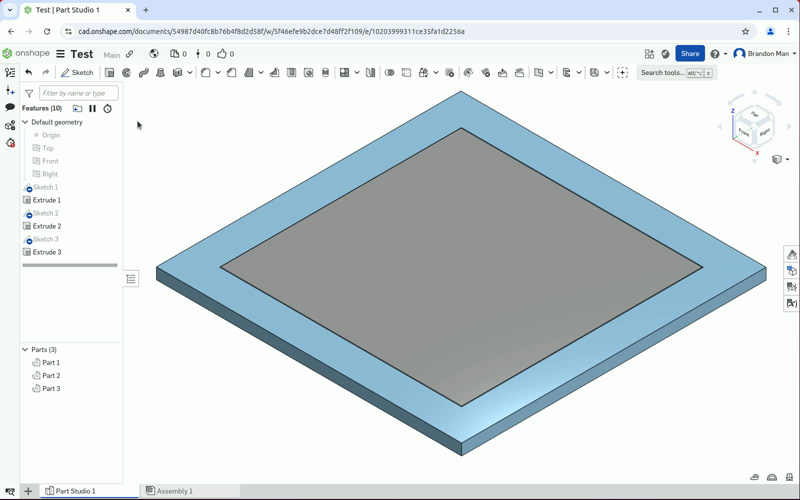
mouse_move(73, 189)
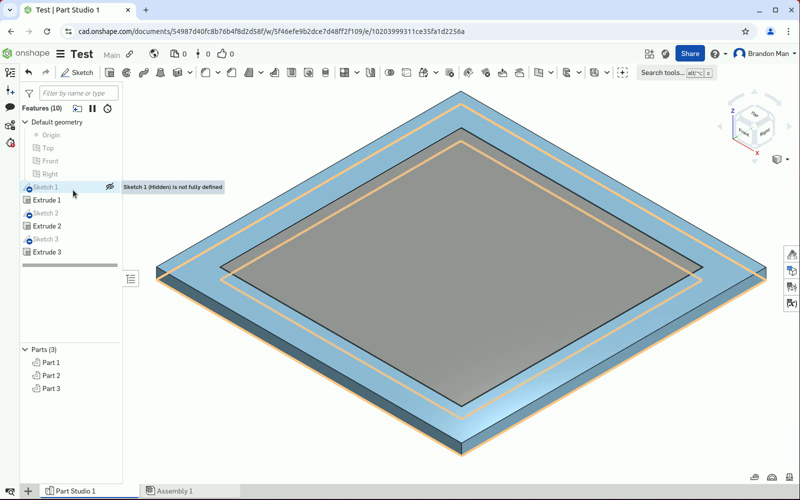
click(73, 189)